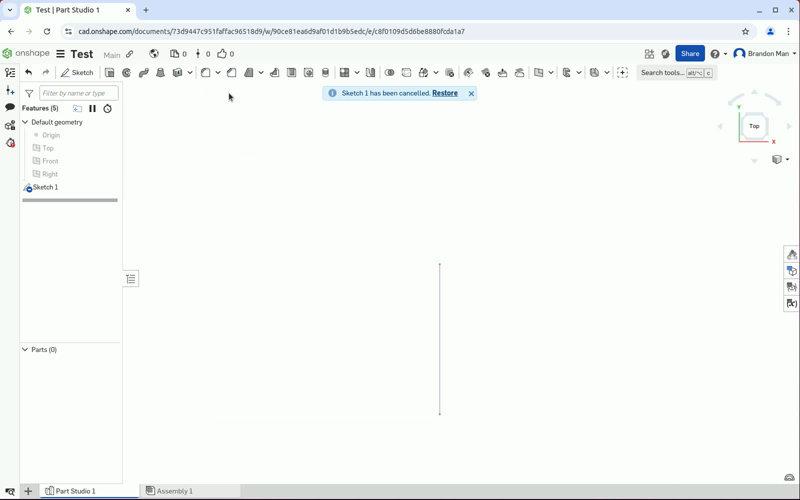
key(shift+h)
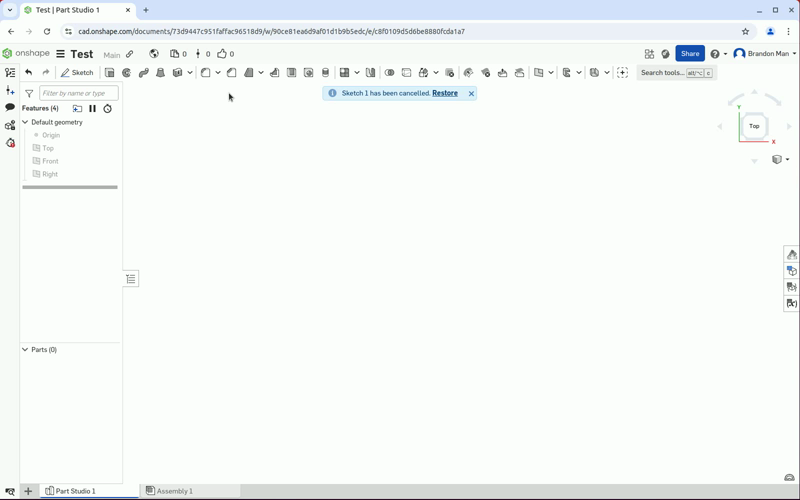
mouse_move(73, 352)
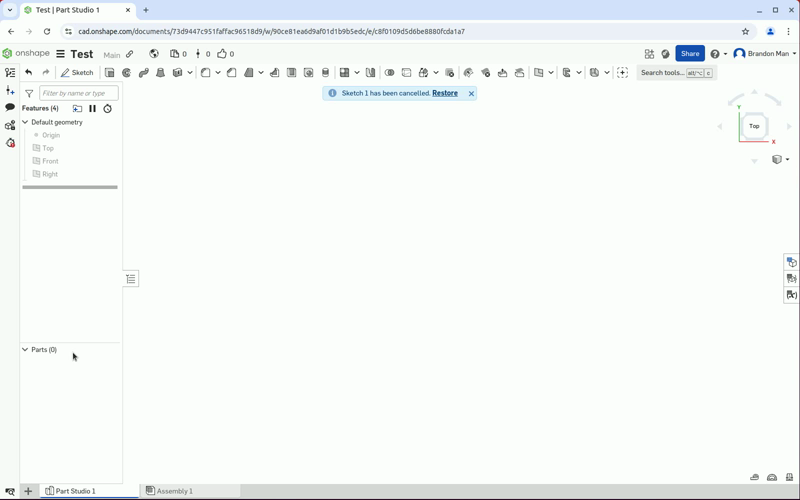
key(y)
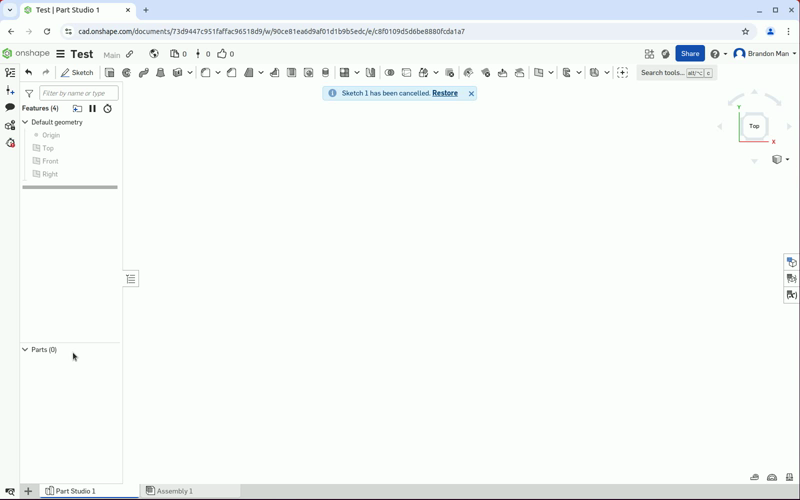
key(shift+p)
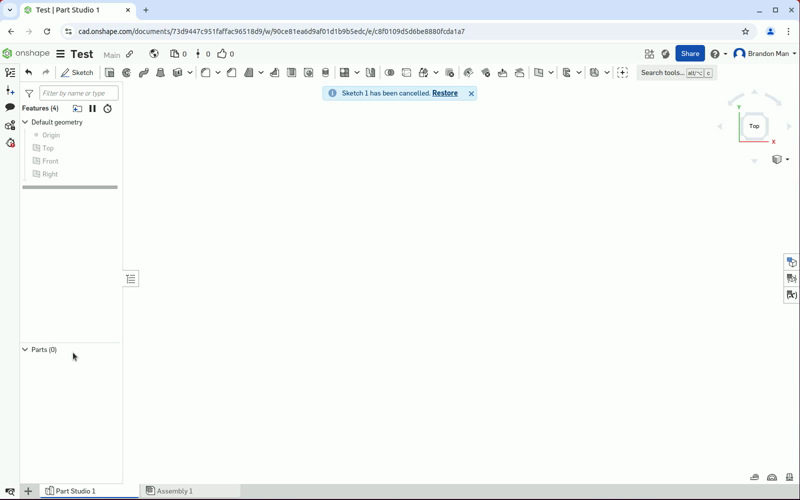
key(space)
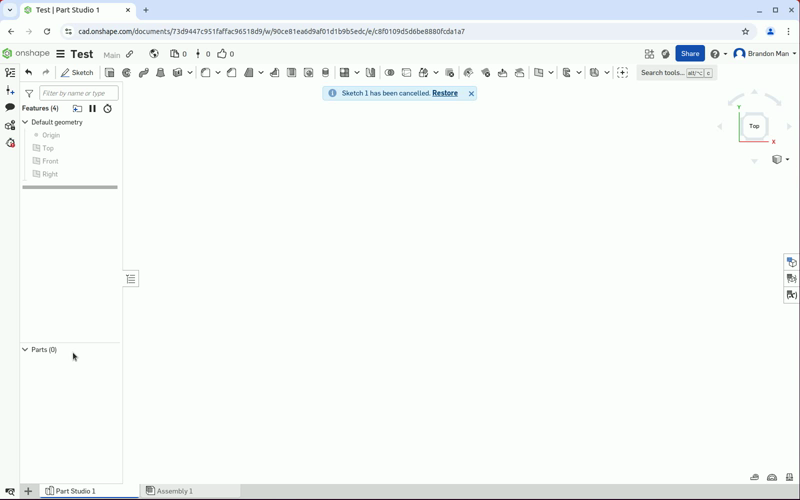
key_down(shift)
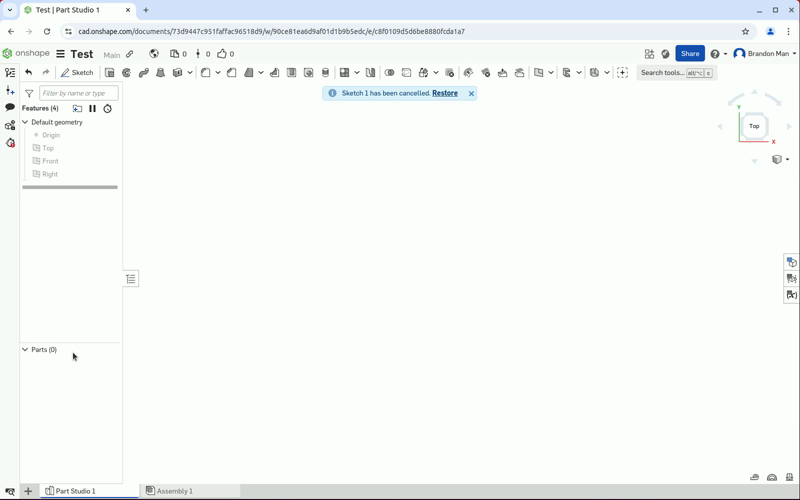
key(up)
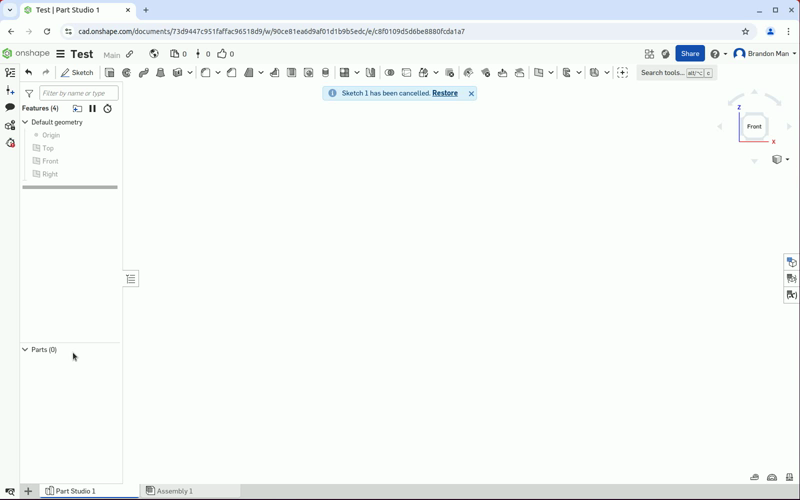
key_up(shift)
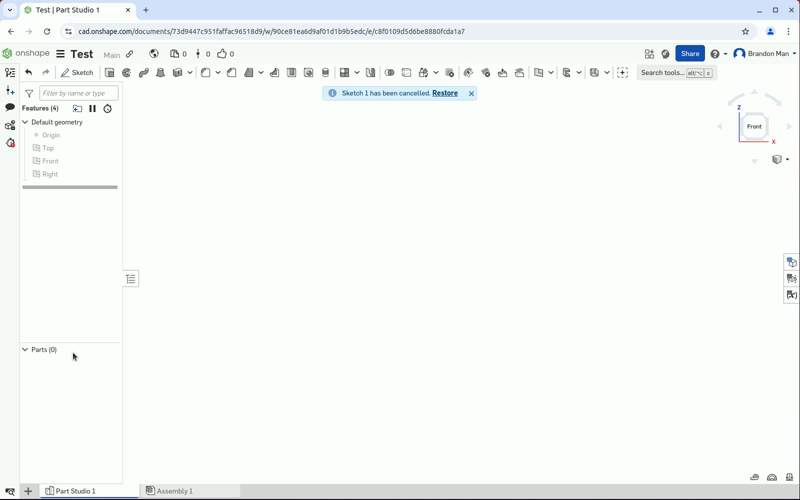
mouse_move(73, 352)
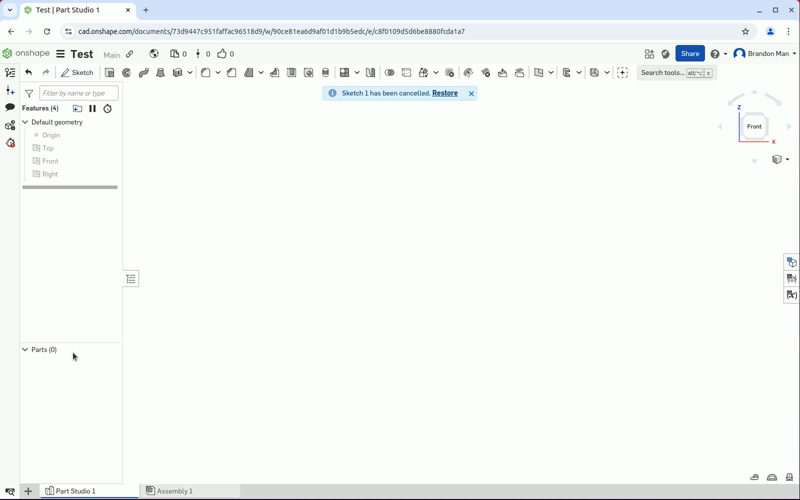
key(shift+y)
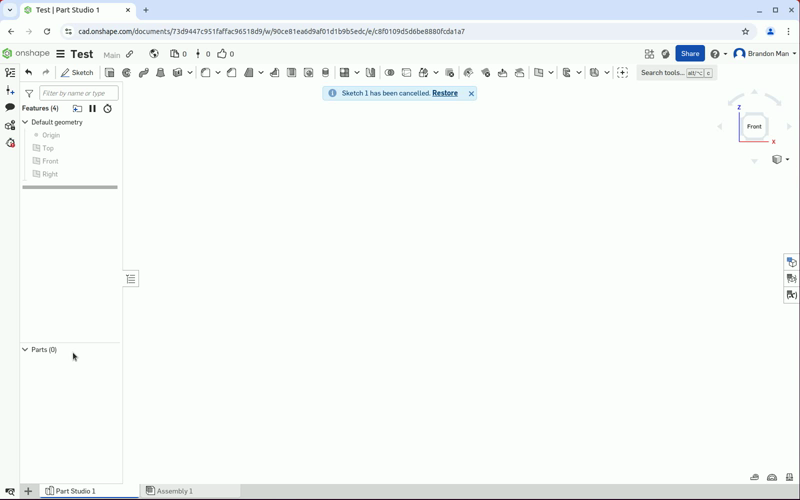
key(shift+s)
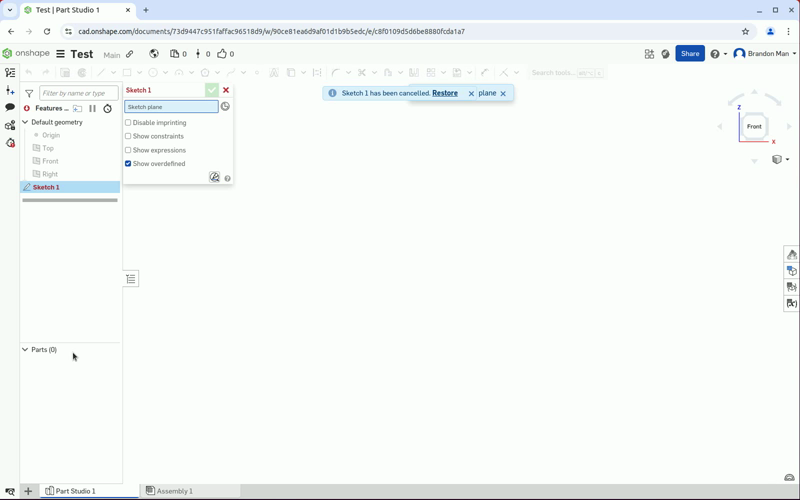
mouse_move(73, 163)
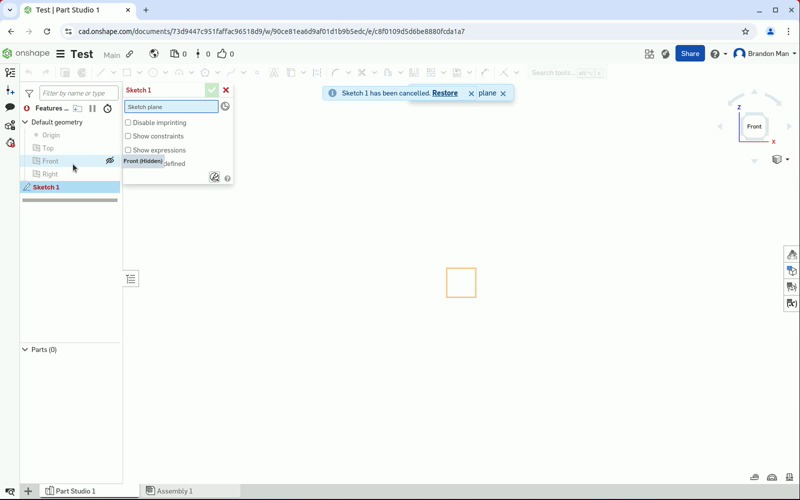
click(73, 163)
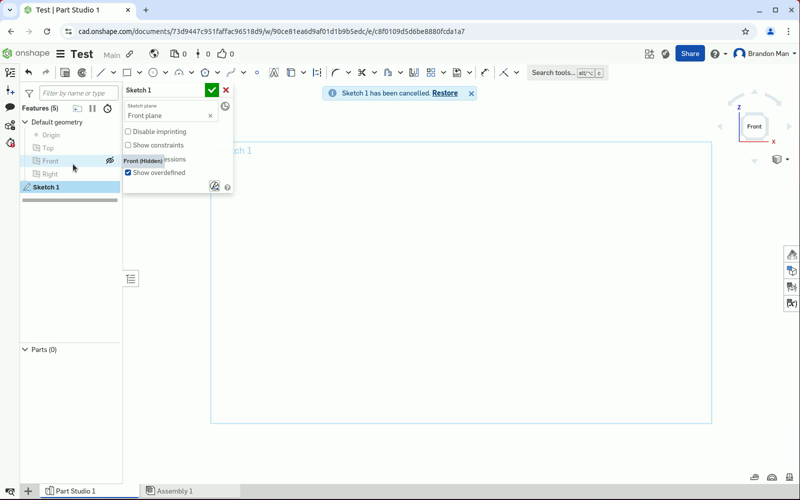
mouse_move(73, 352)
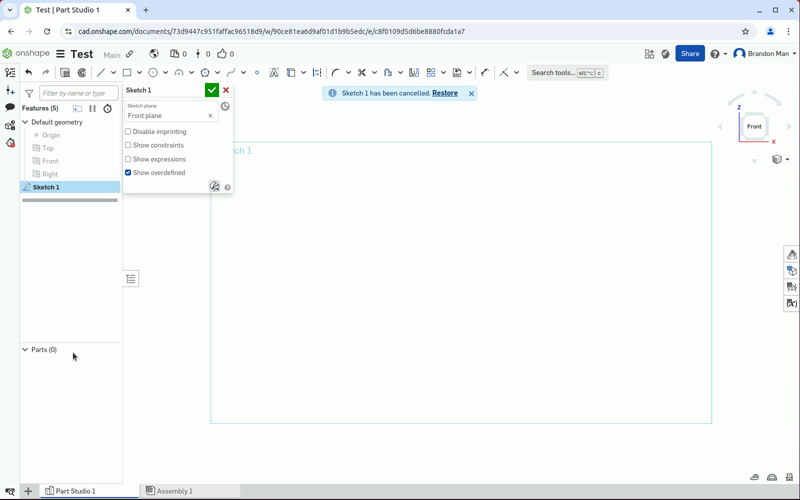
key(y)
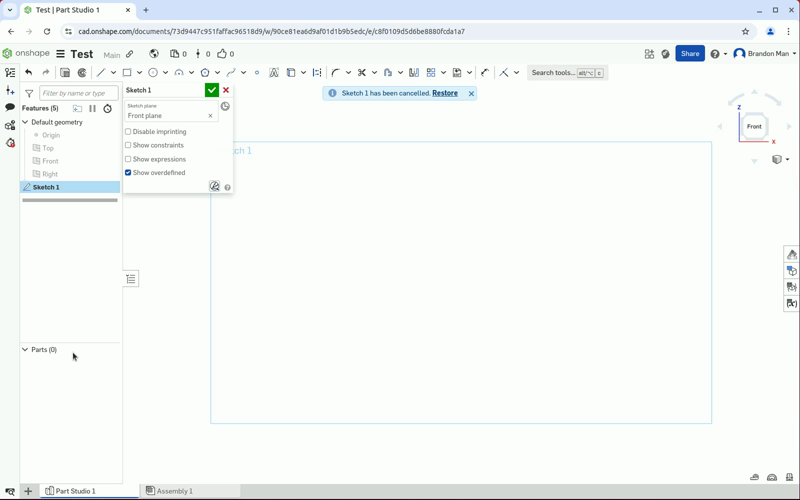
key(l)
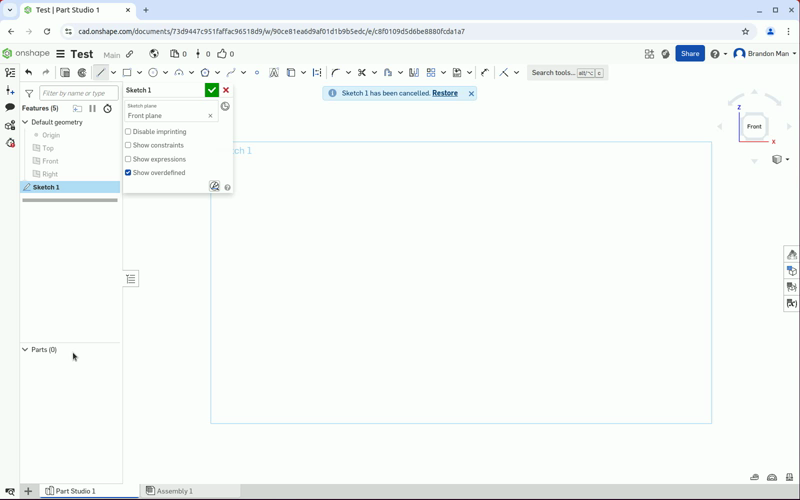
key_down(shift)
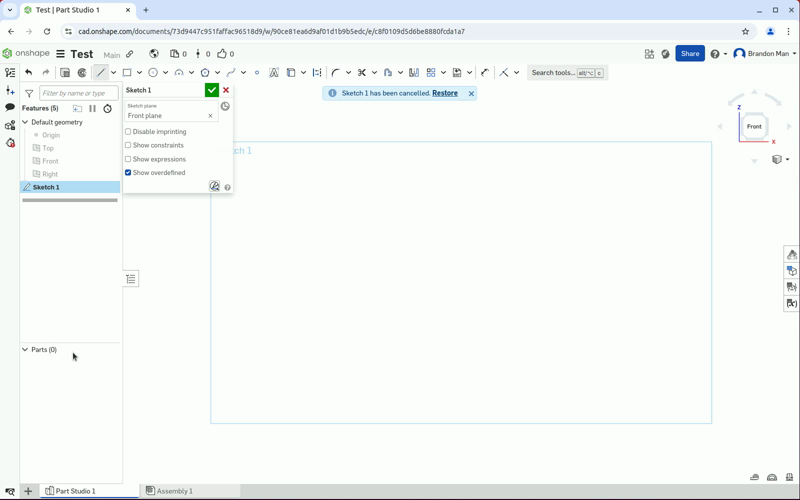
mouse_move(382, 282)
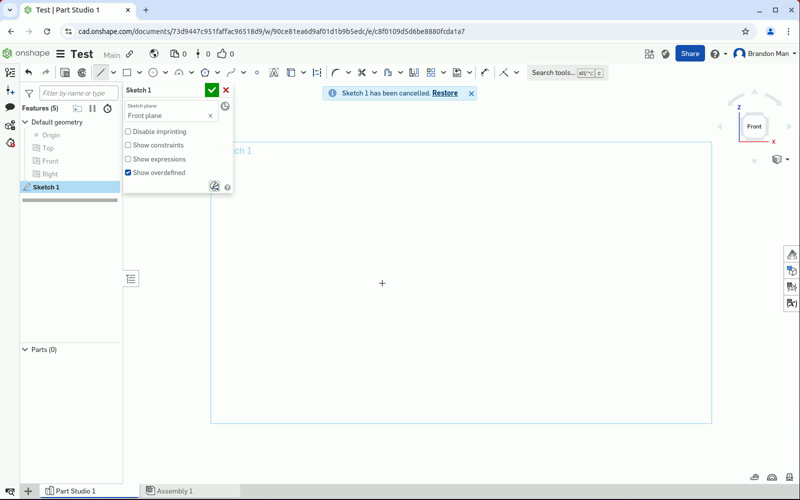
click(382, 282)
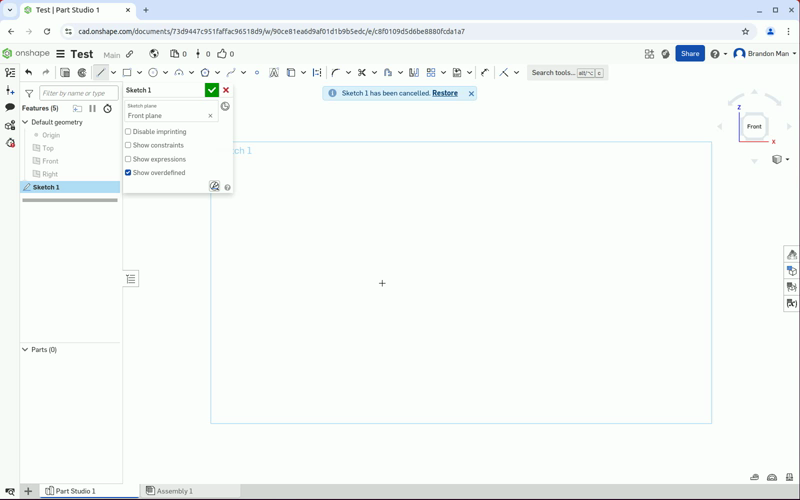
key_up(shift)
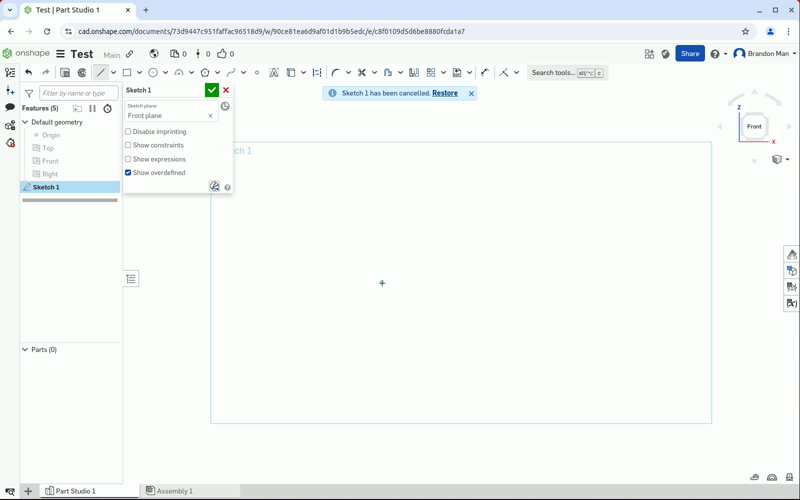
key_down(shift)
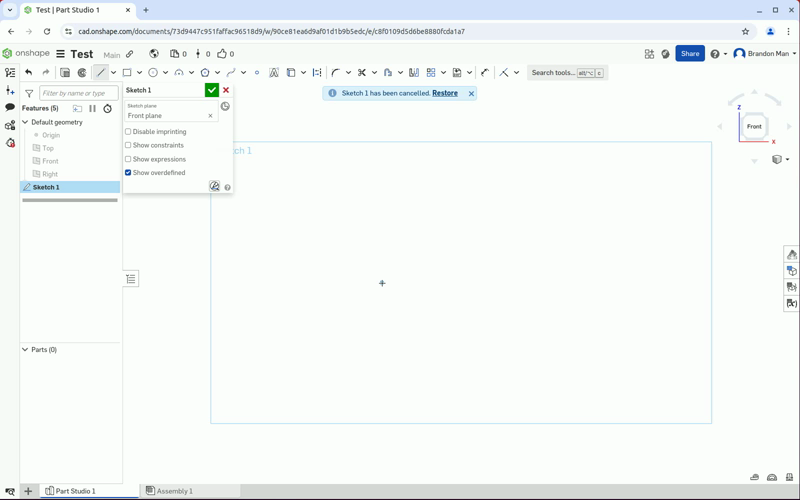
mouse_move(412, 282)
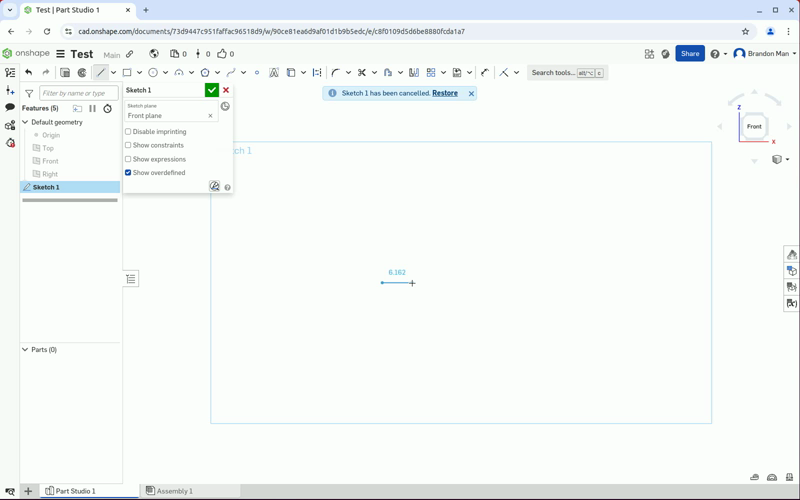
mouse_move(410, 282)
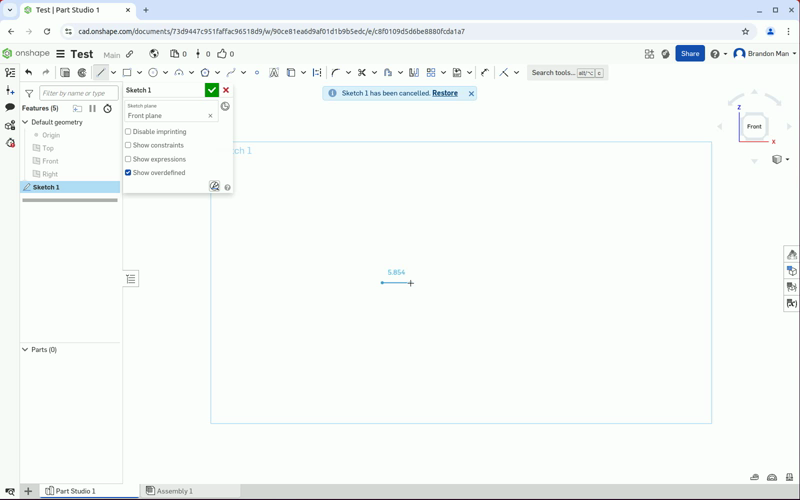
click(410, 282)
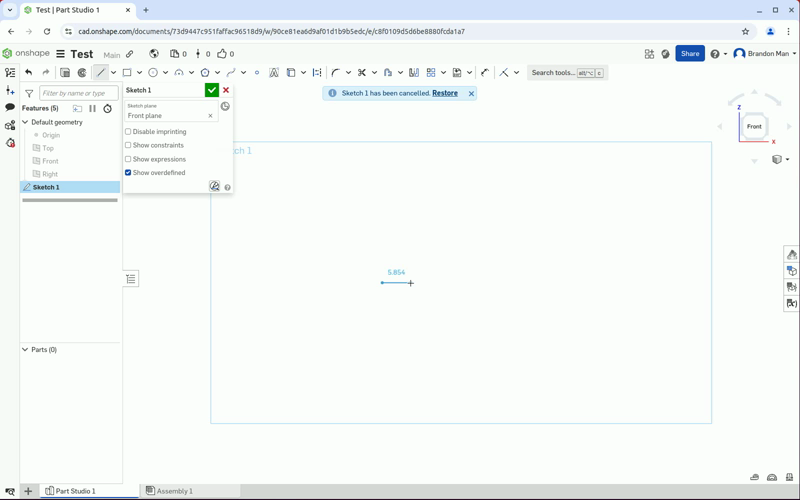
key_up(shift)
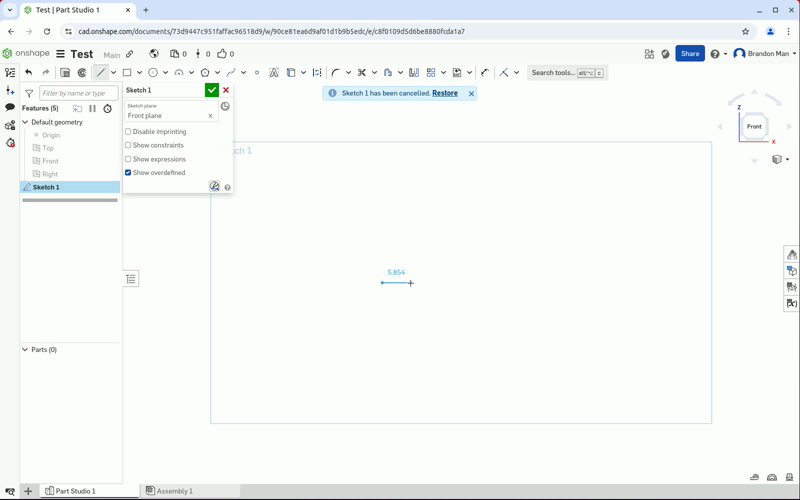
key_down(shift)
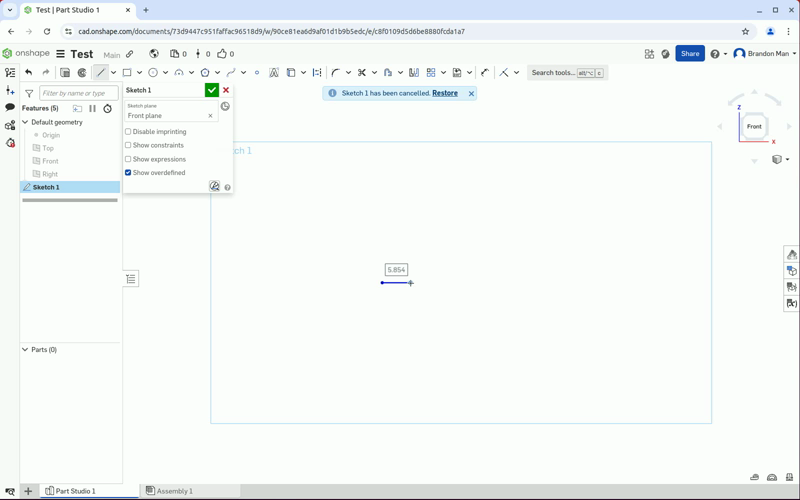
mouse_move(440, 282)
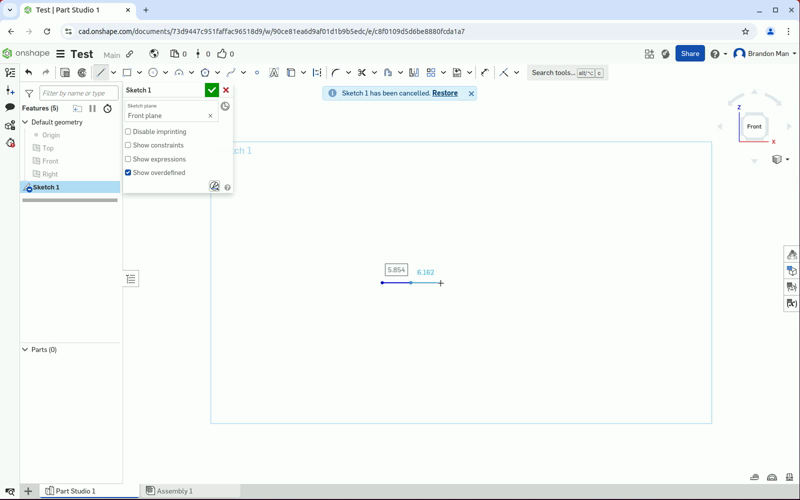
mouse_move(410, 268)
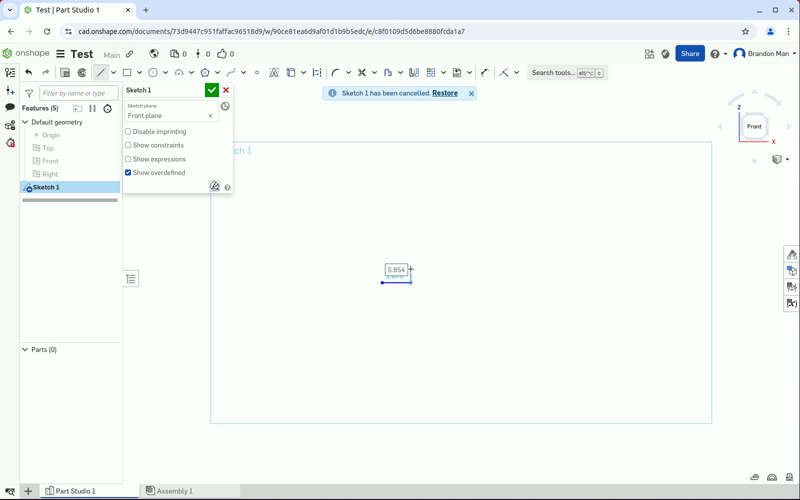
click(410, 268)
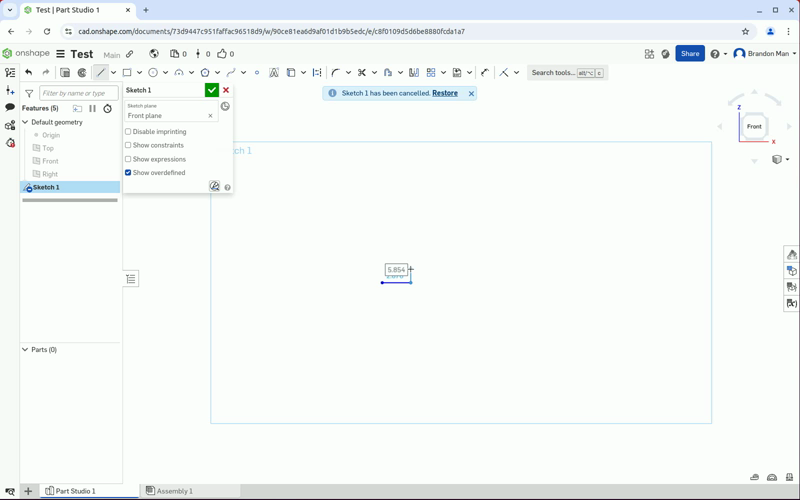
key_up(shift)
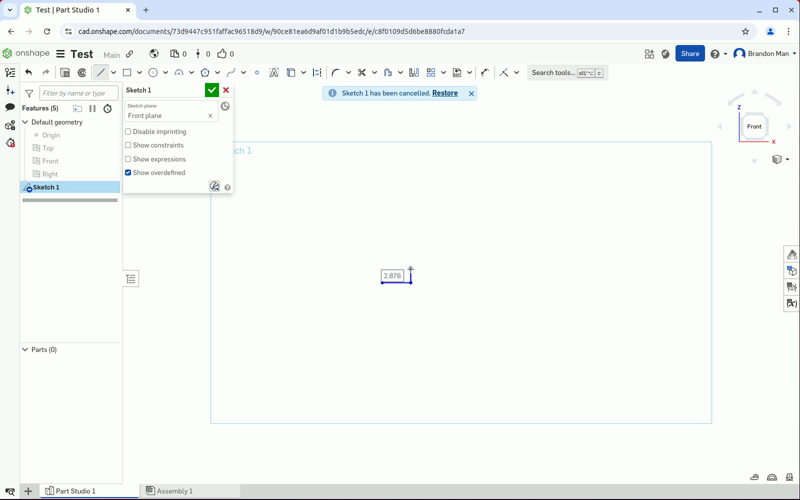
key_down(shift)
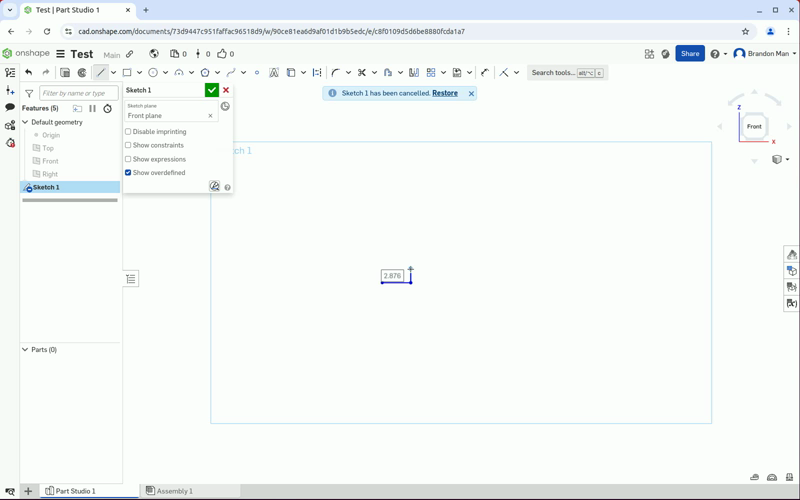
mouse_move(493, 268)
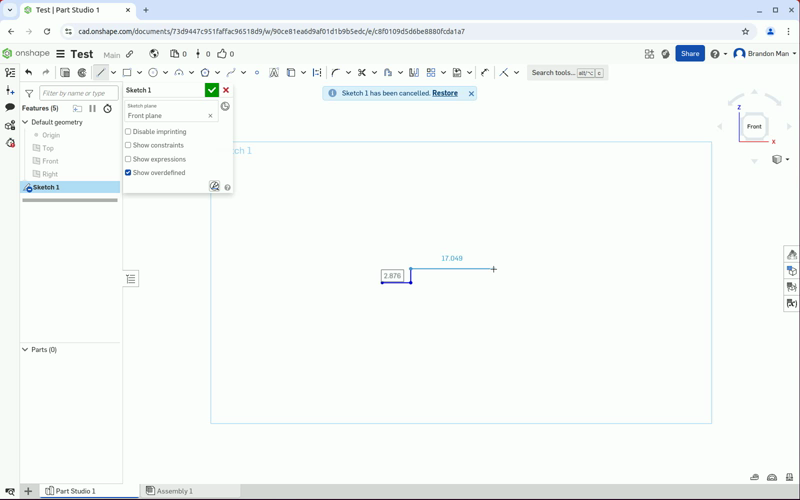
click(493, 268)
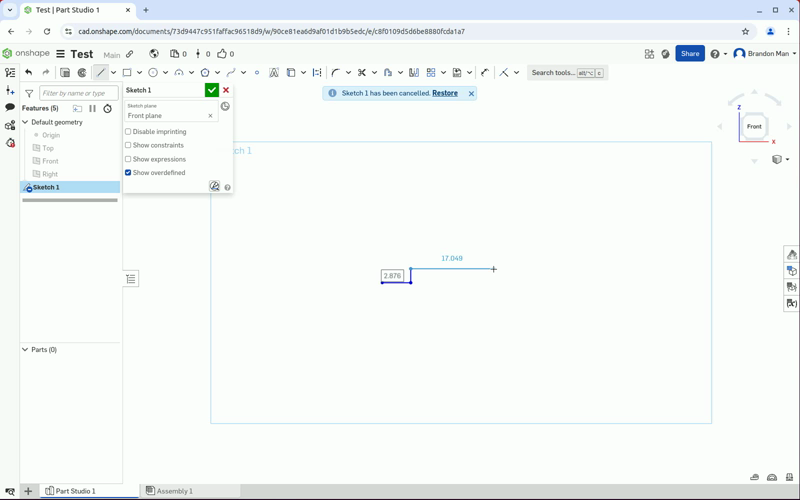
key_up(shift)
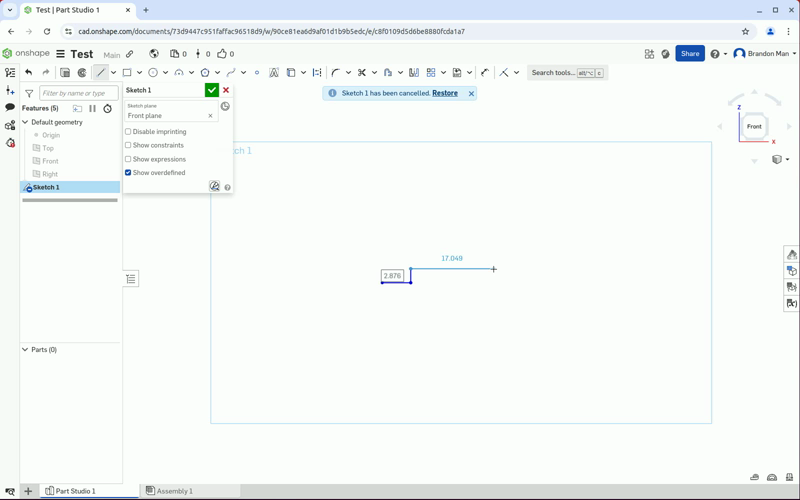
key_down(shift)
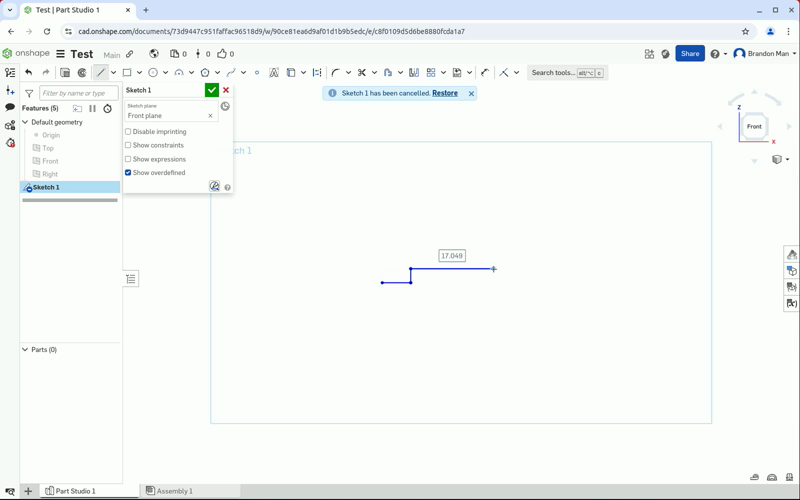
mouse_move(523, 268)
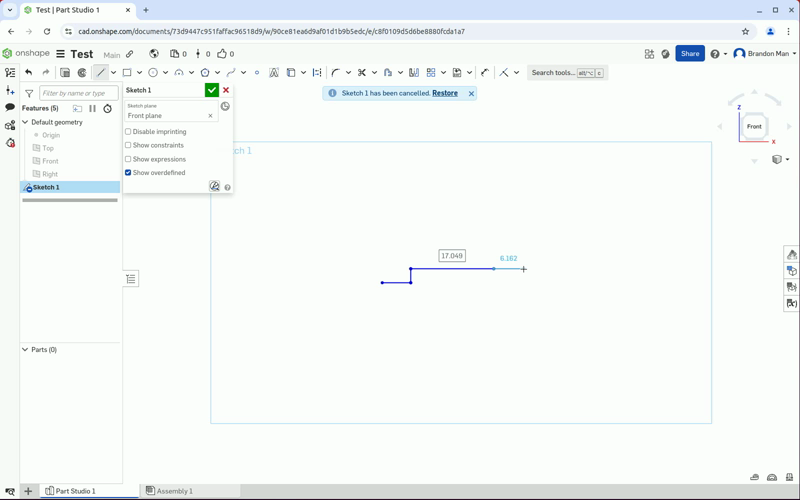
mouse_move(493, 282)
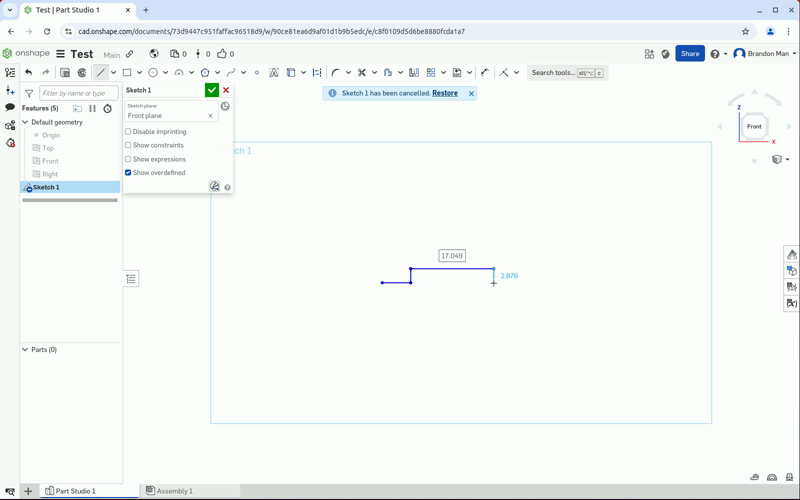
click(493, 282)
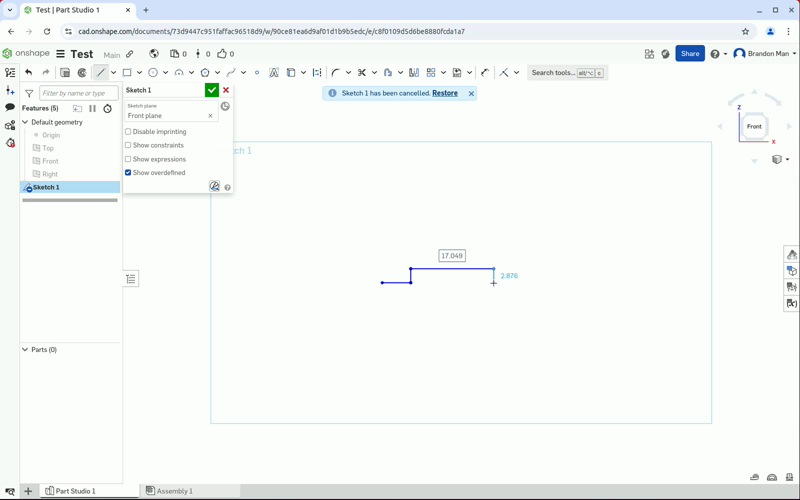
key_up(shift)
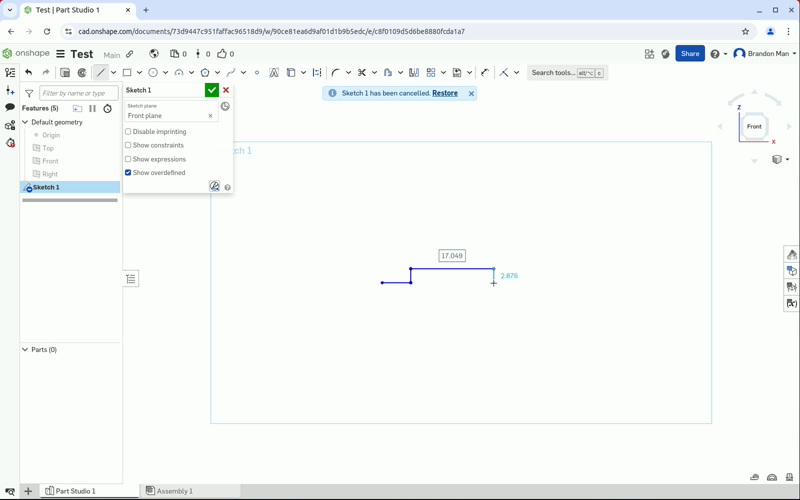
key_down(shift)
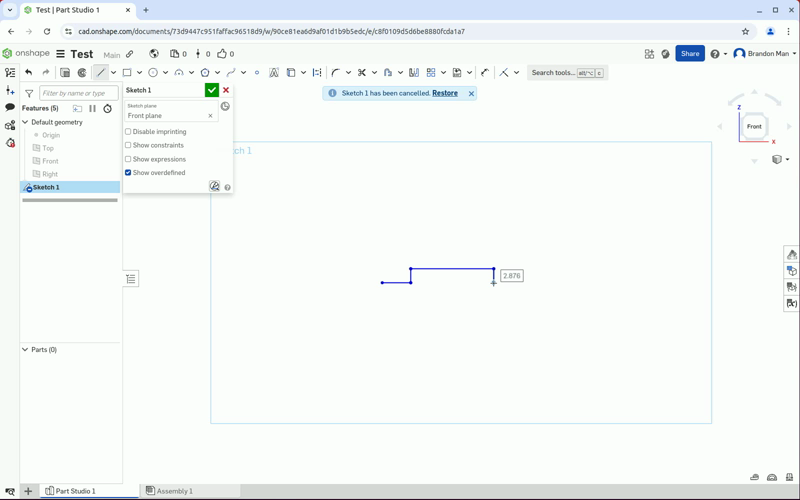
mouse_move(523, 282)
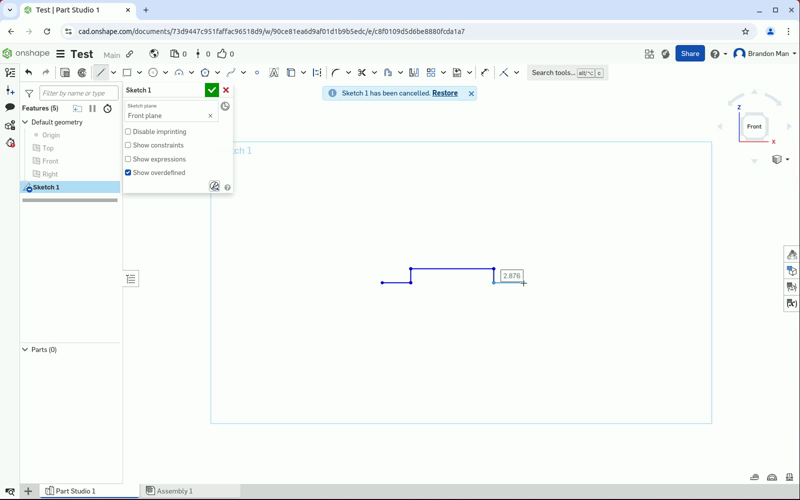
mouse_move(550, 282)
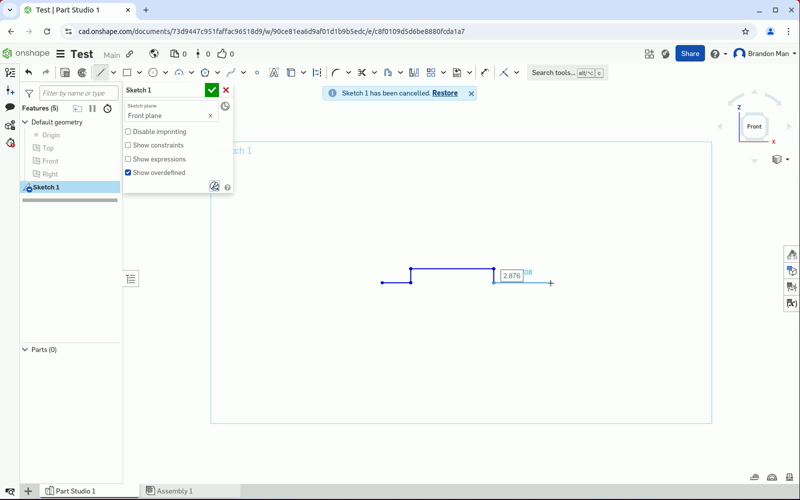
click(550, 282)
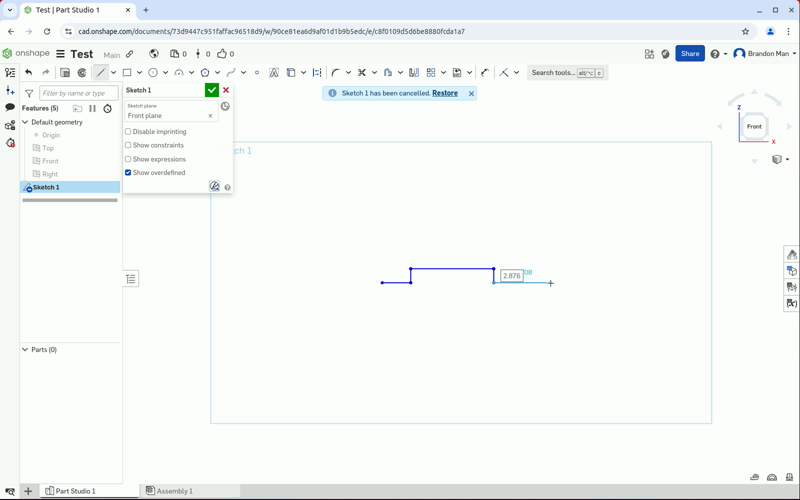
key_up(shift)
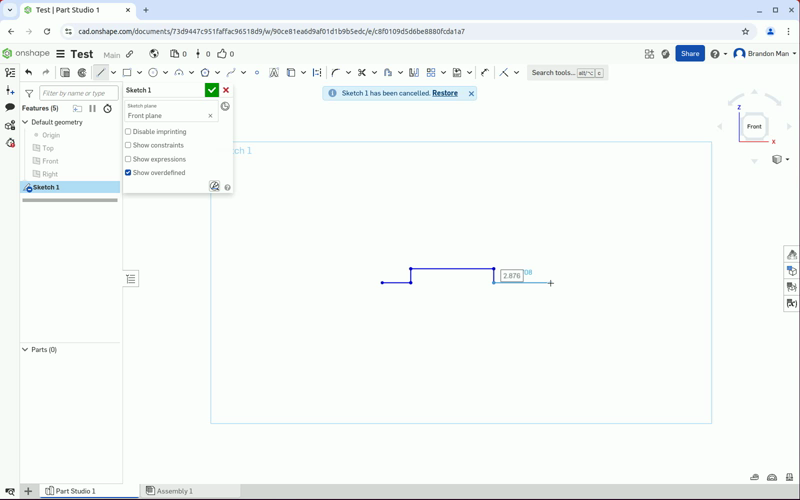
key_down(shift)
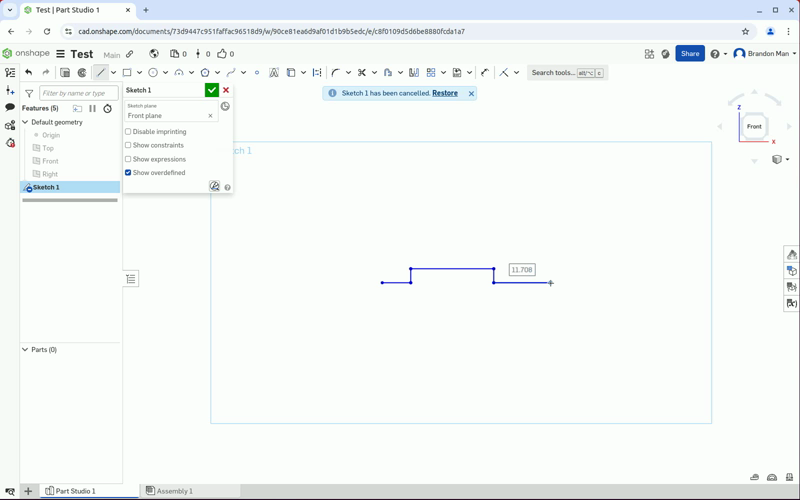
mouse_move(580, 282)
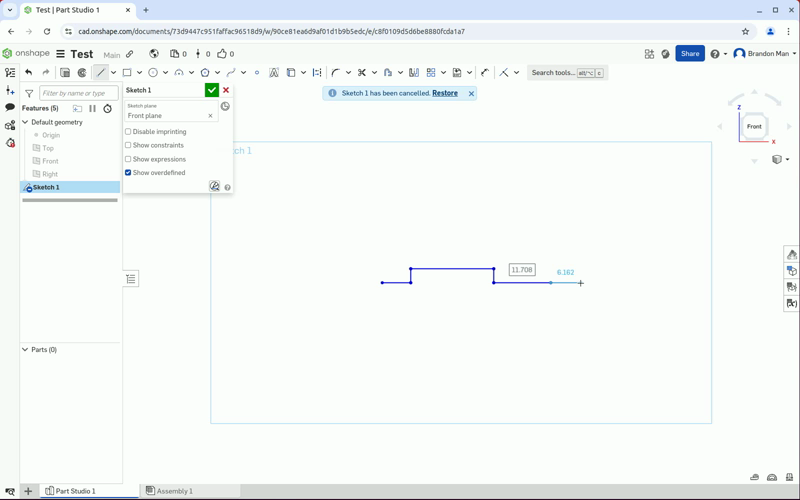
mouse_move(550, 226)
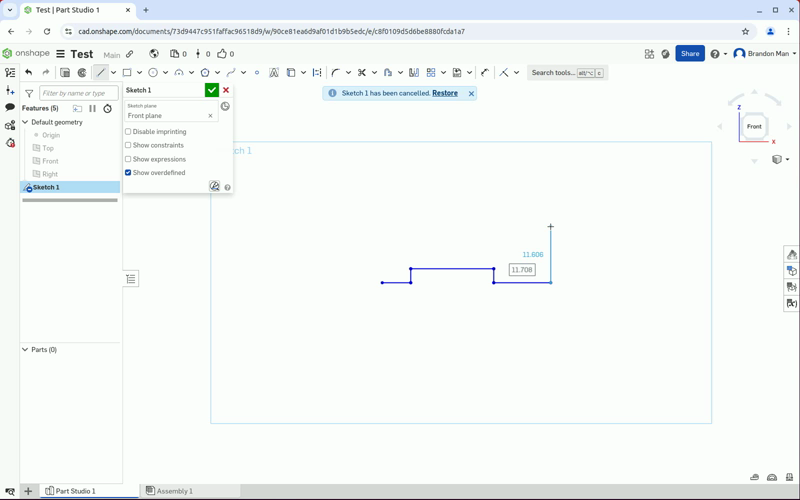
click(550, 226)
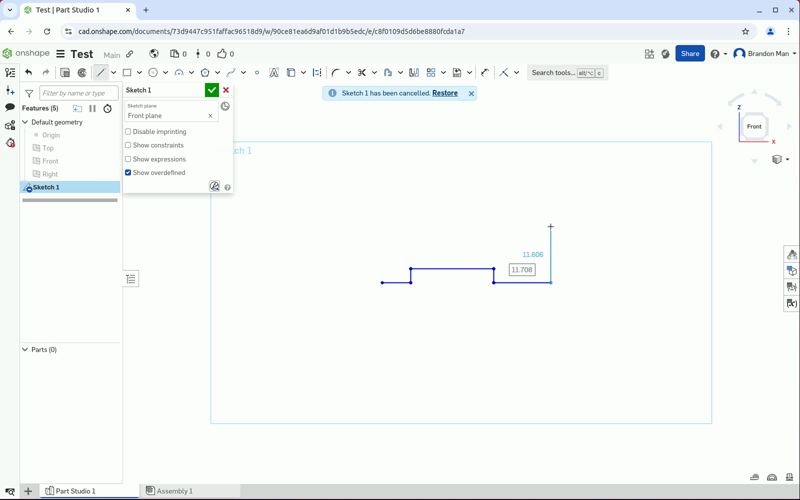
key_up(shift)
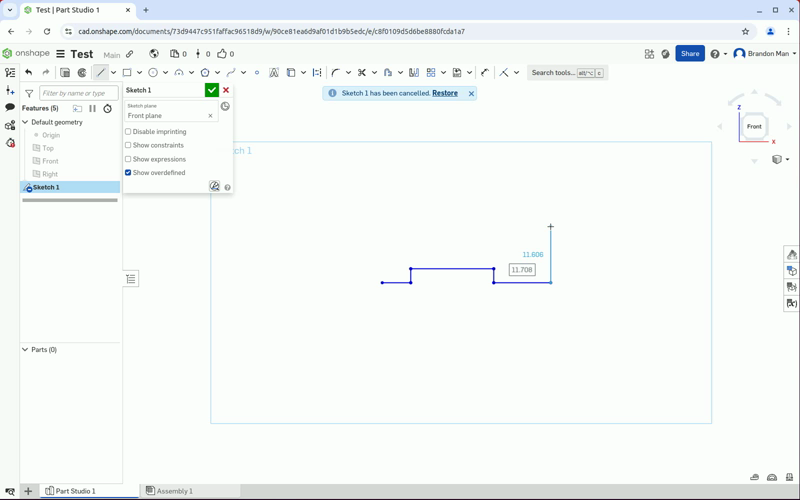
key_down(shift)
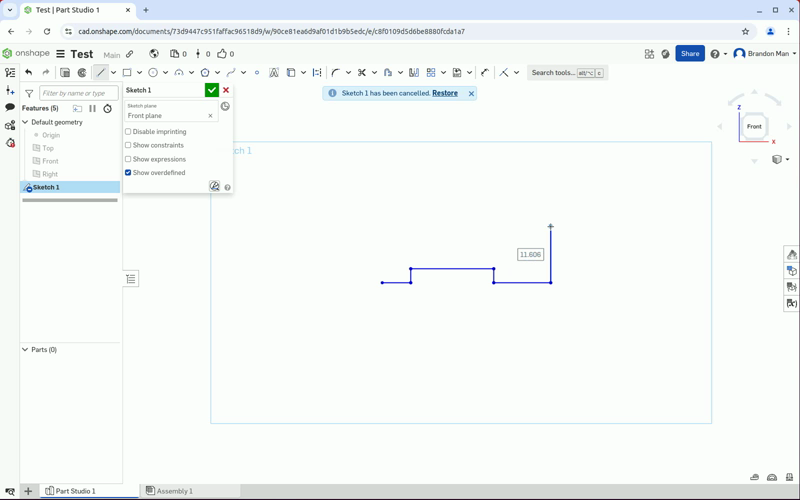
mouse_move(453, 171)
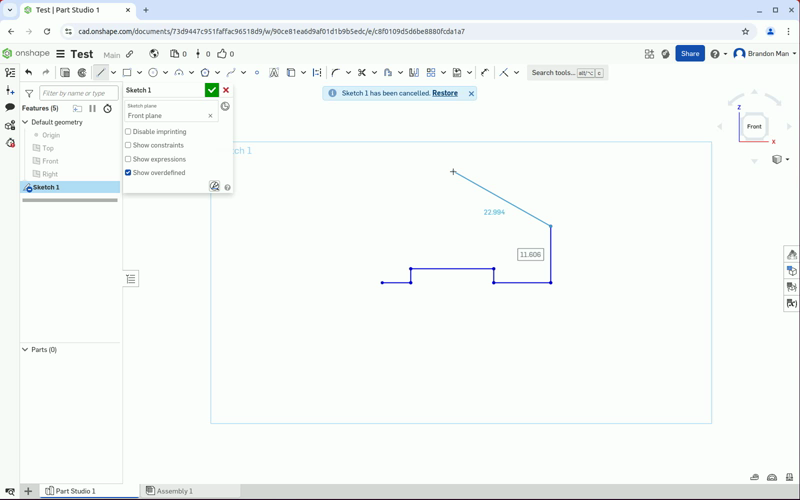
click(453, 171)
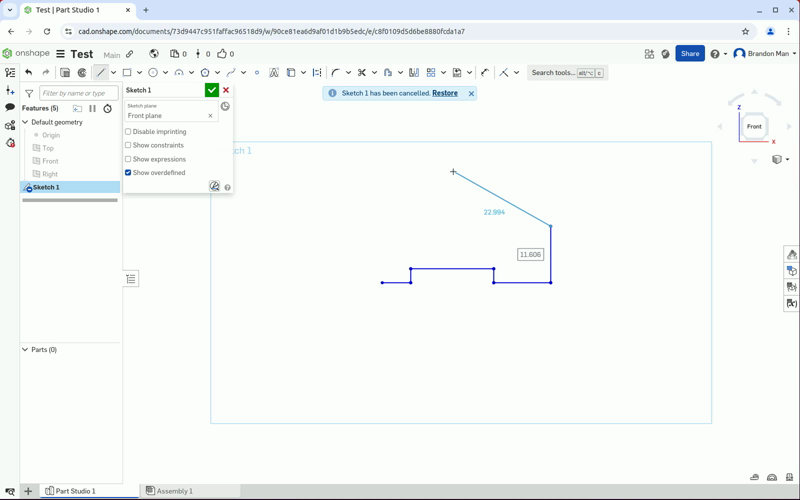
key_up(shift)
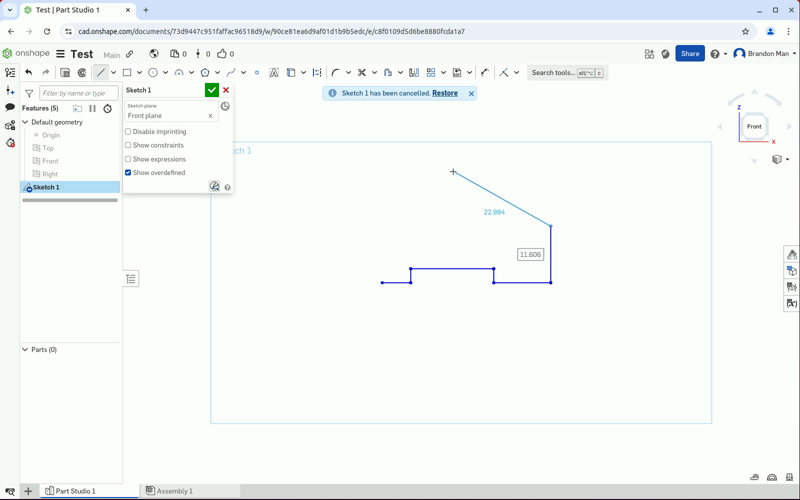
key_down(shift)
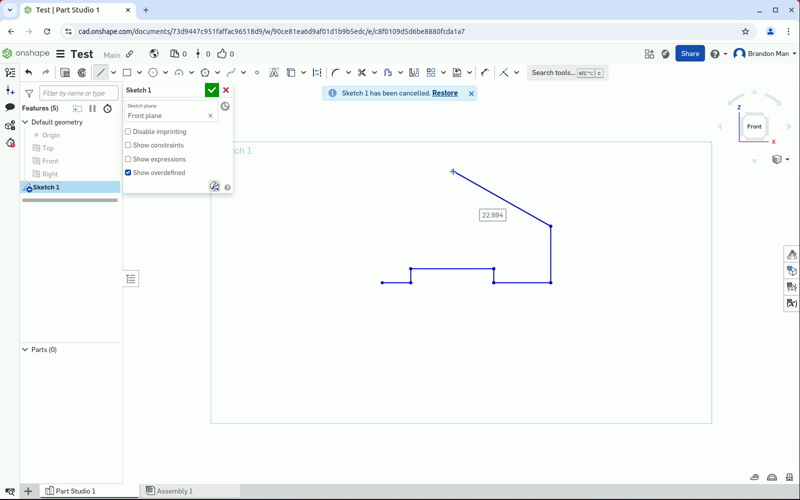
mouse_move(382, 171)
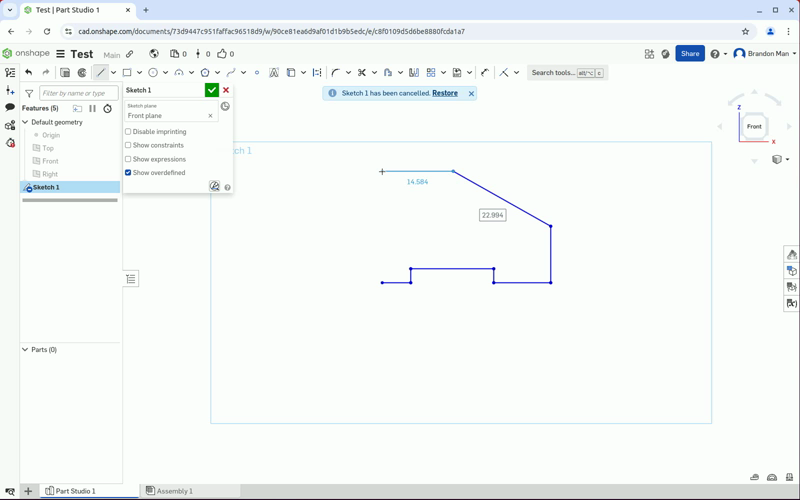
click(382, 171)
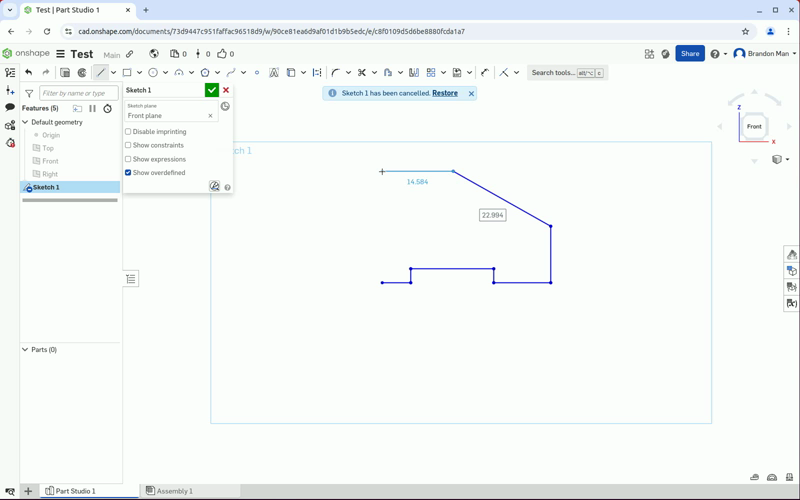
key_up(shift)
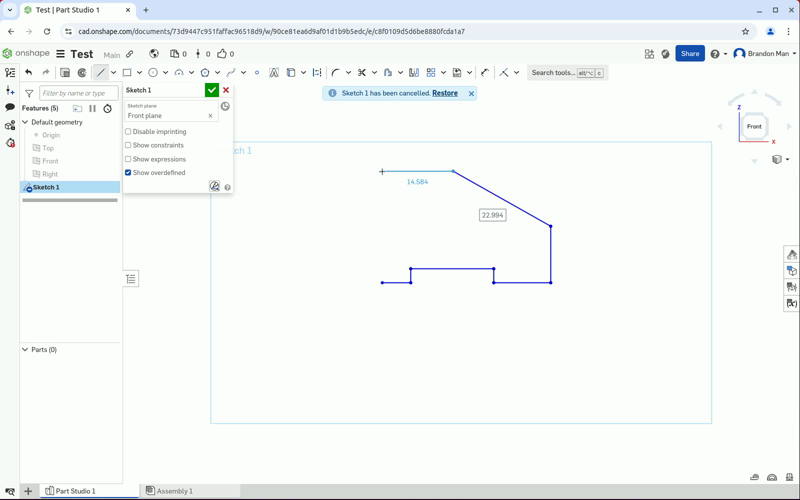
key_down(shift)
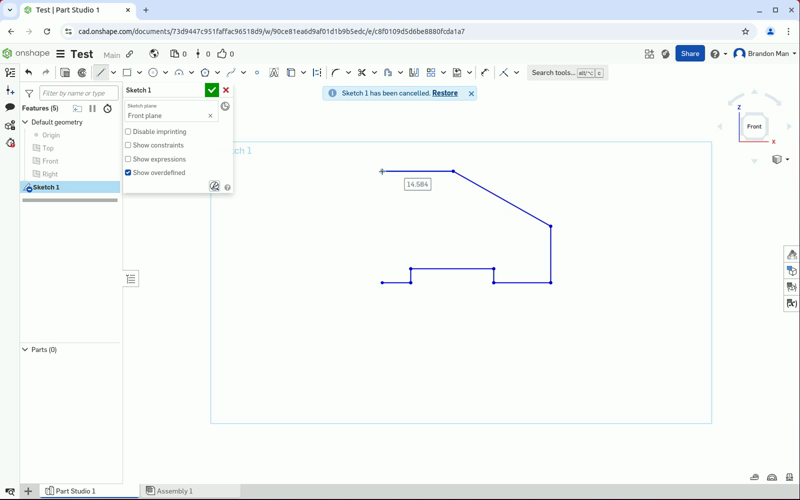
mouse_move(382, 282)
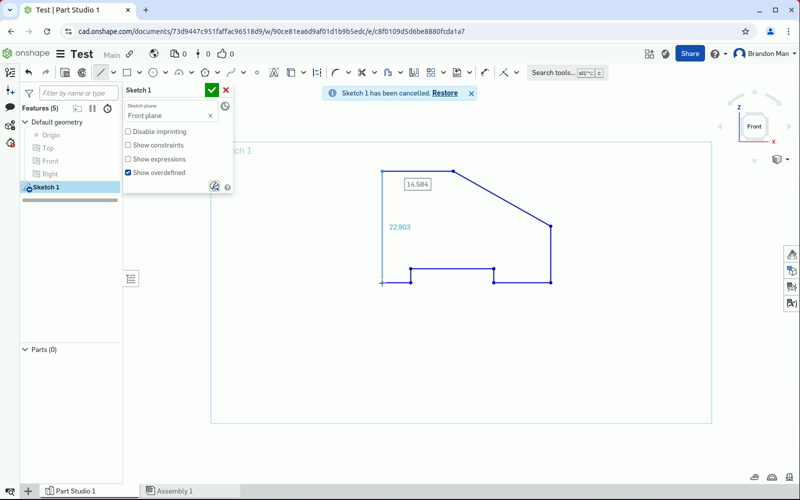
key_up(shift)
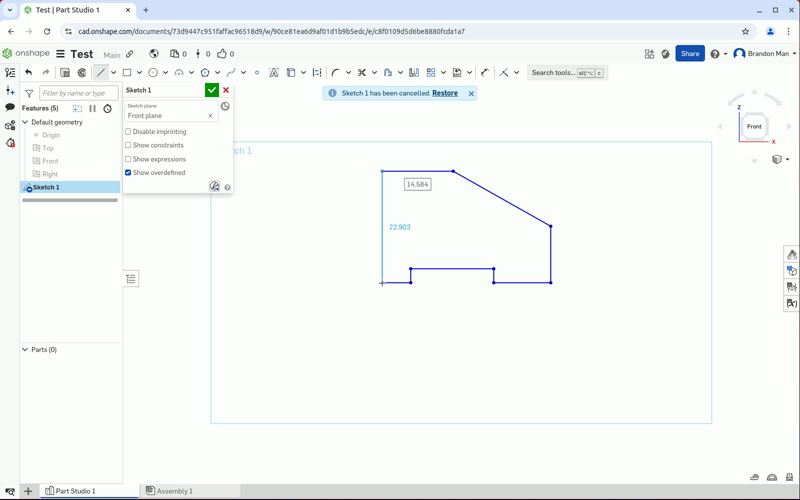
click(382, 282)
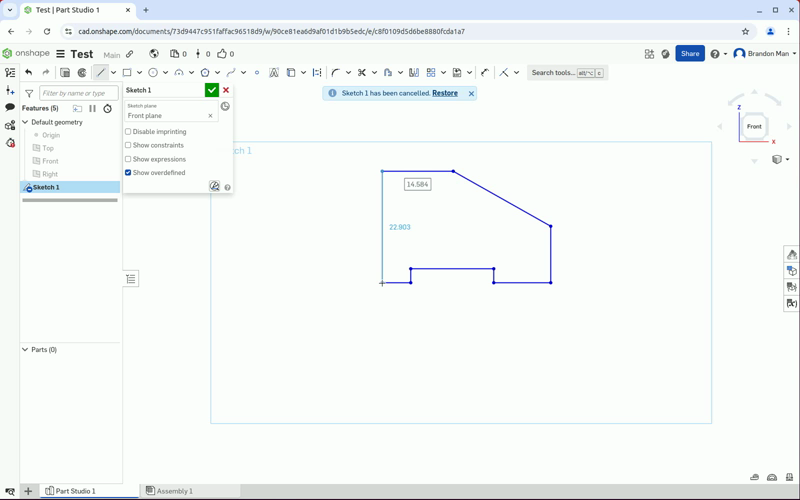
key(esc)
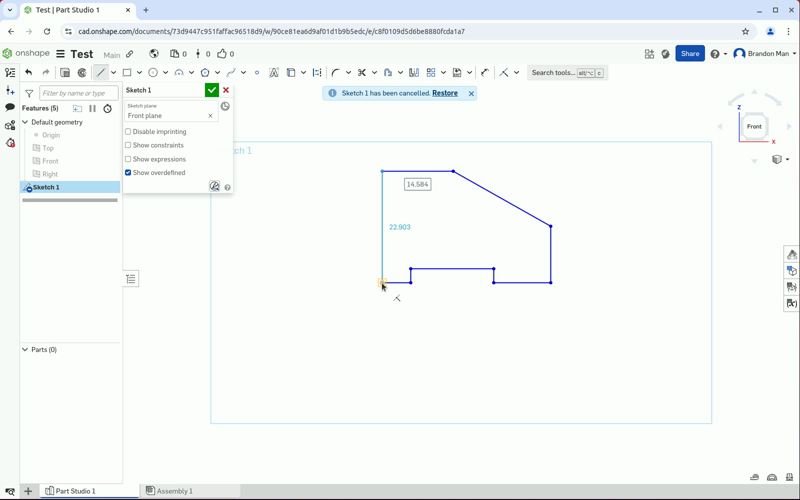
mouse_move(413, 215)
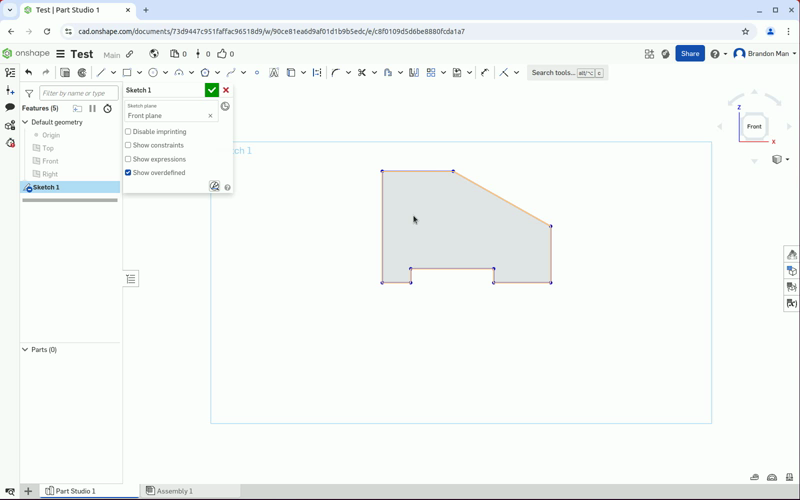
click(413, 215)
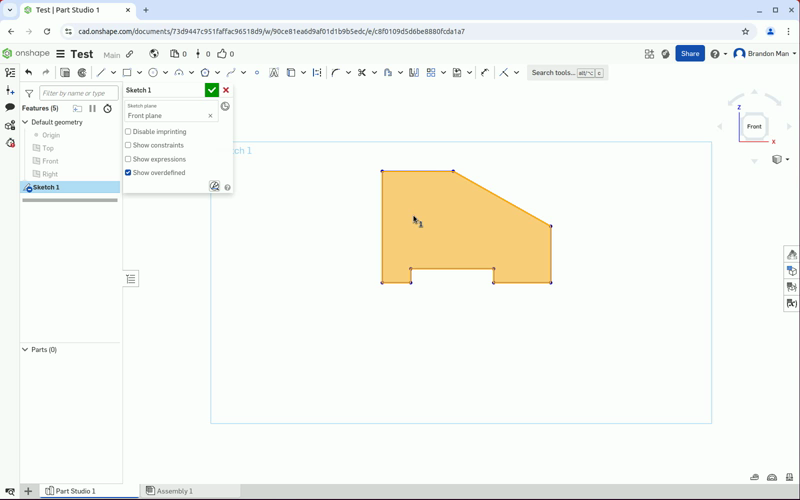
mouse_move(73, 352)
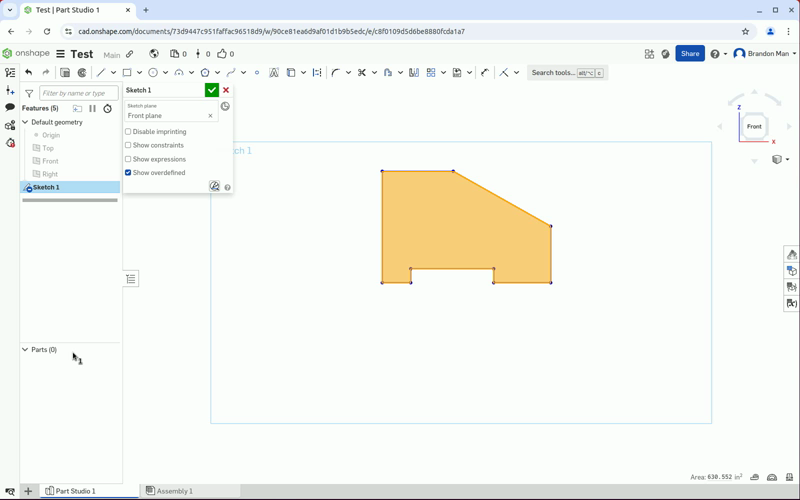
key(shift+y)
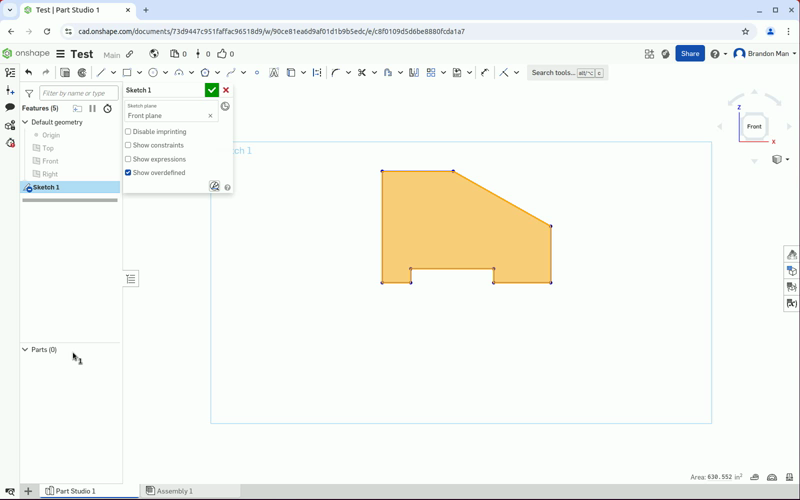
key(shift+e)
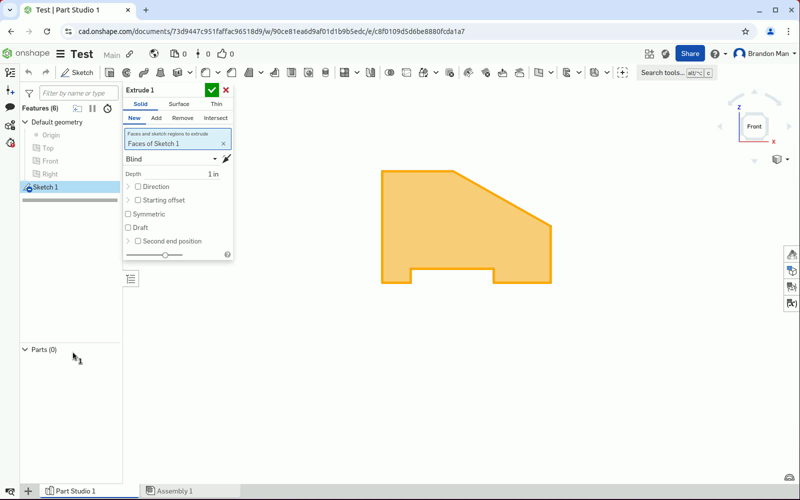
mouse_move(143, 106)
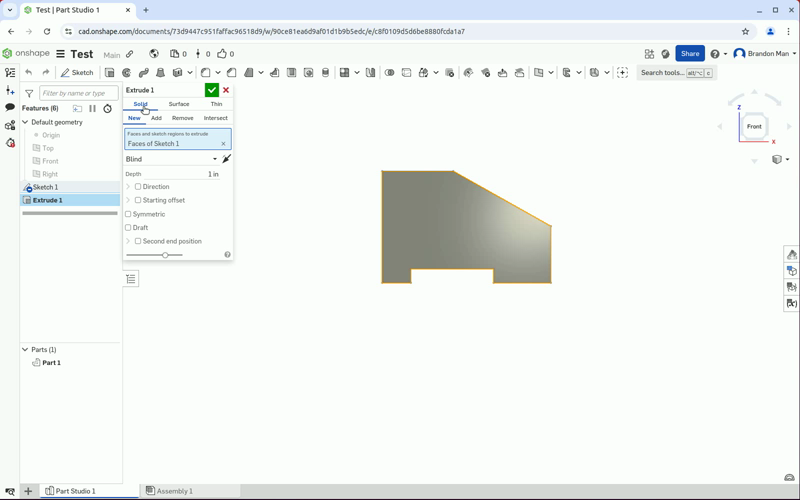
click(143, 106)
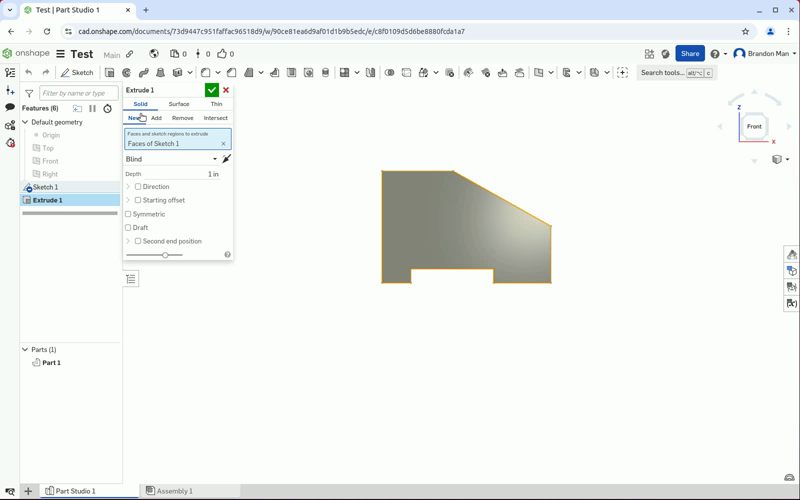
mouse_move(137, 120)
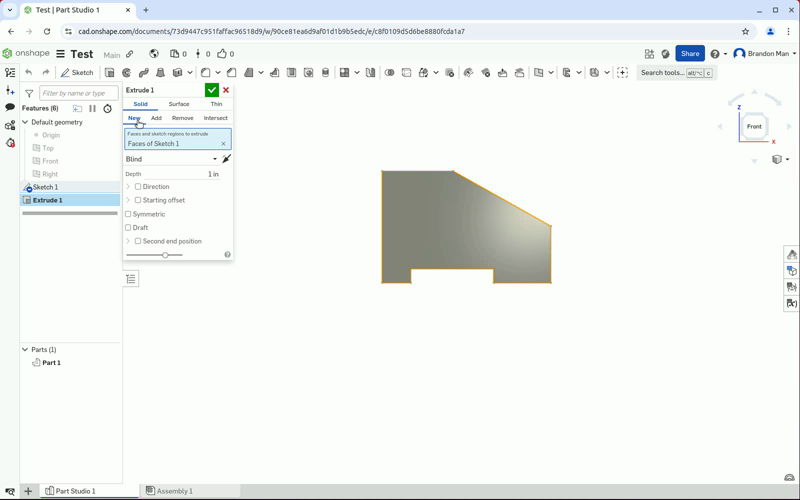
click(137, 120)
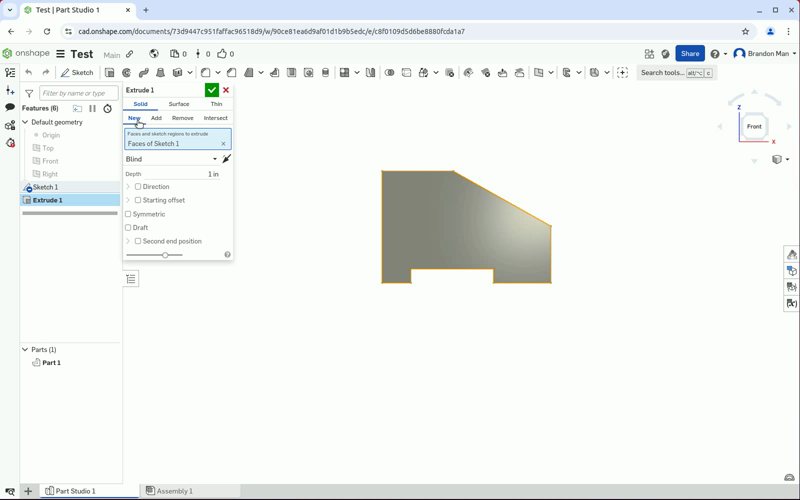
key(tab, 4)
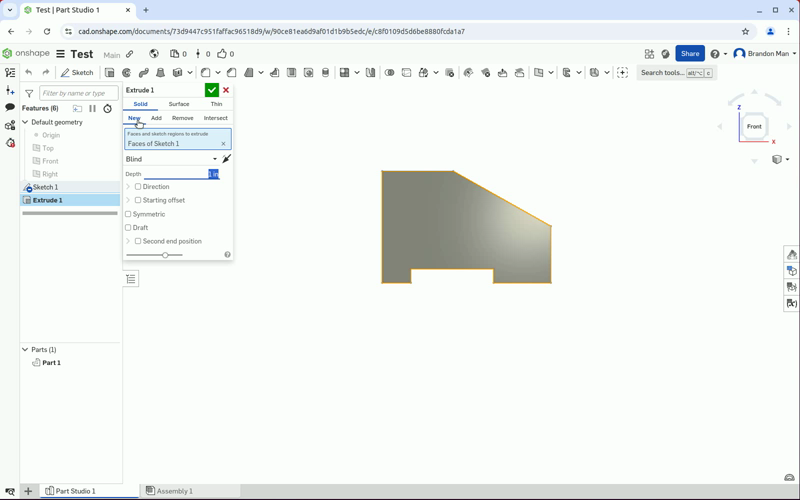
text(17.331)
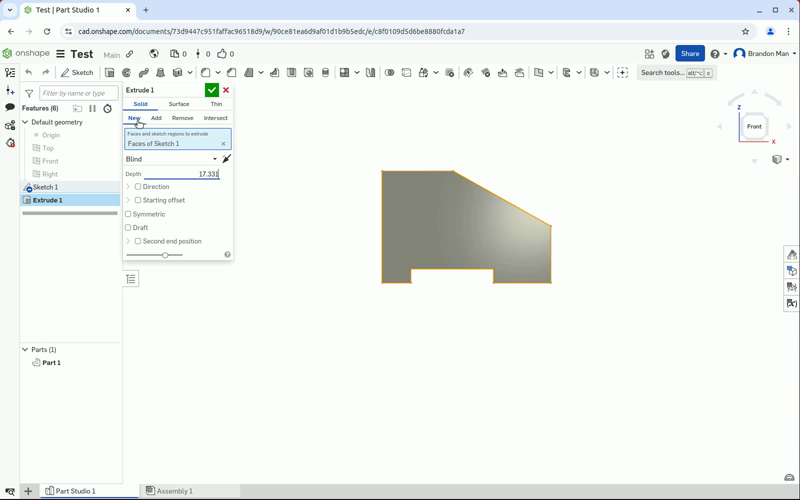
key(enter)
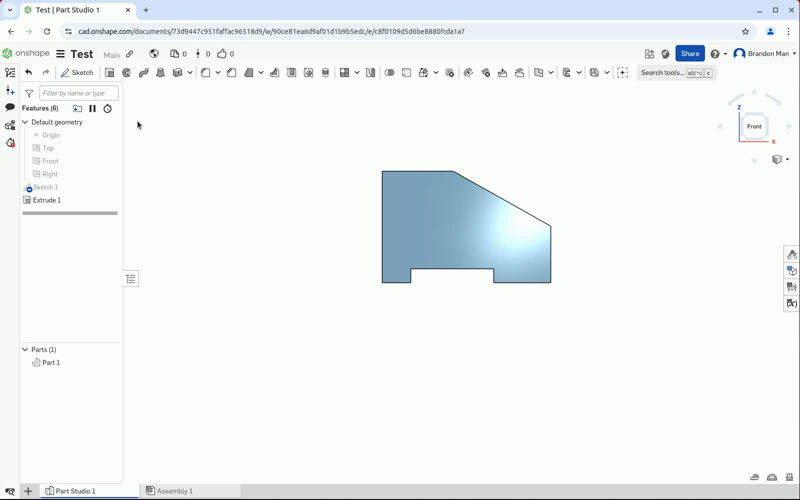
key(shift+h)
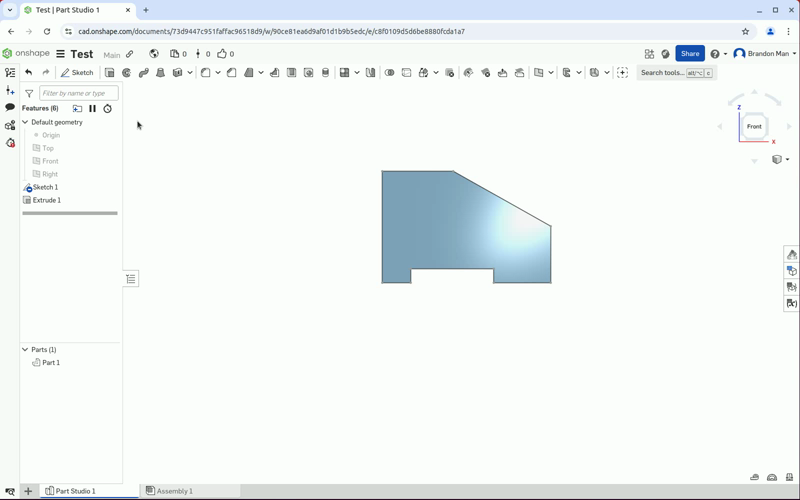
key(shift+h)
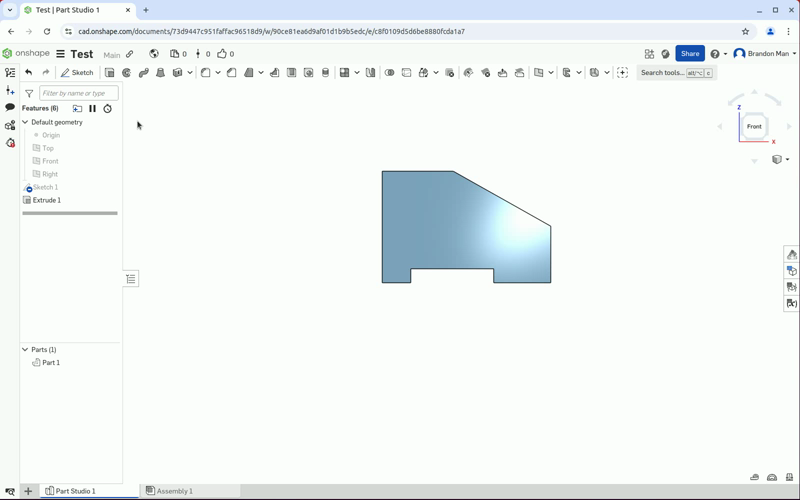
mouse_move(73, 189)
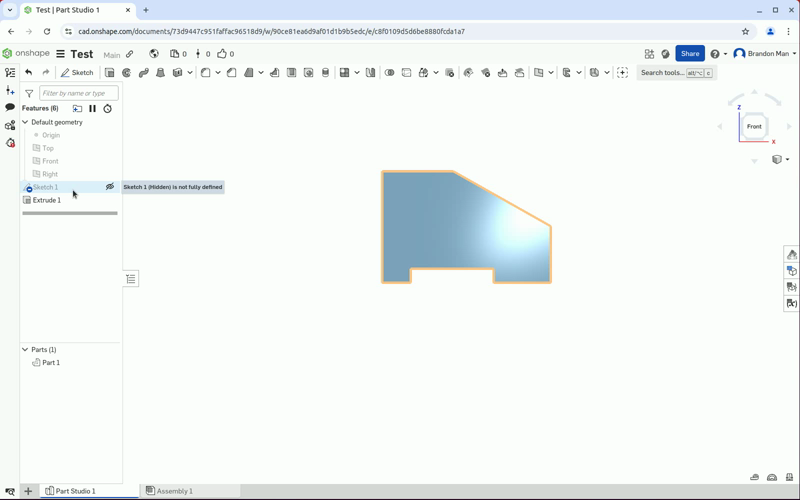
click(73, 189)
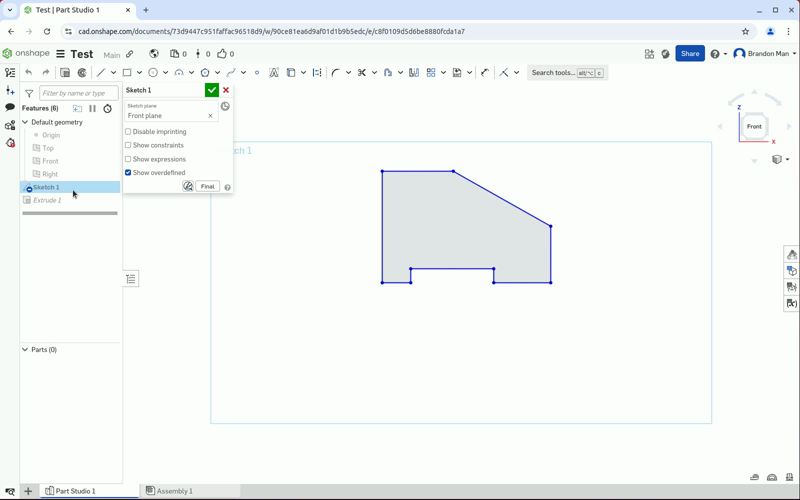
mouse_move(229, 92)
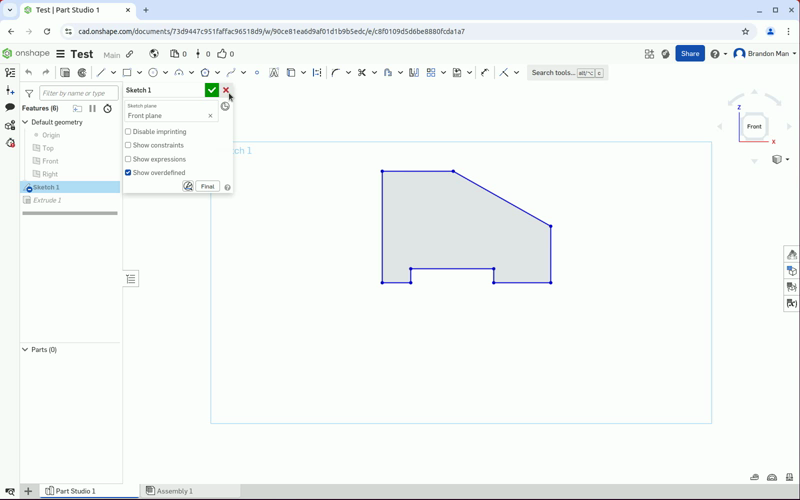
click(229, 92)
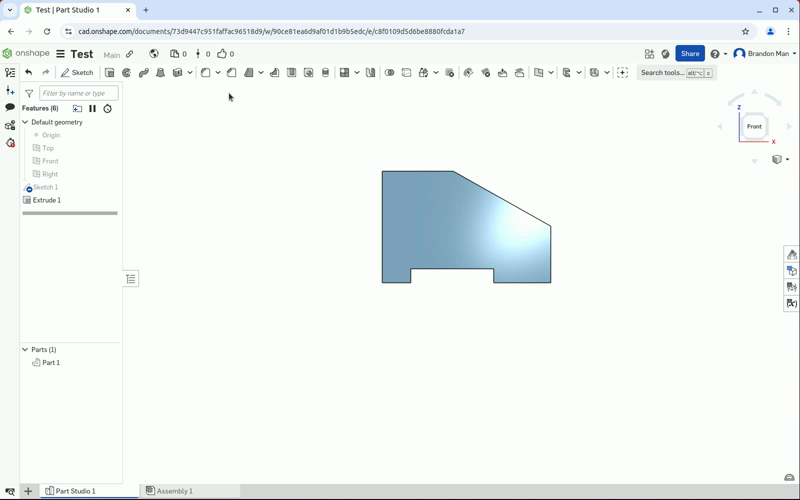
mouse_move(73, 352)
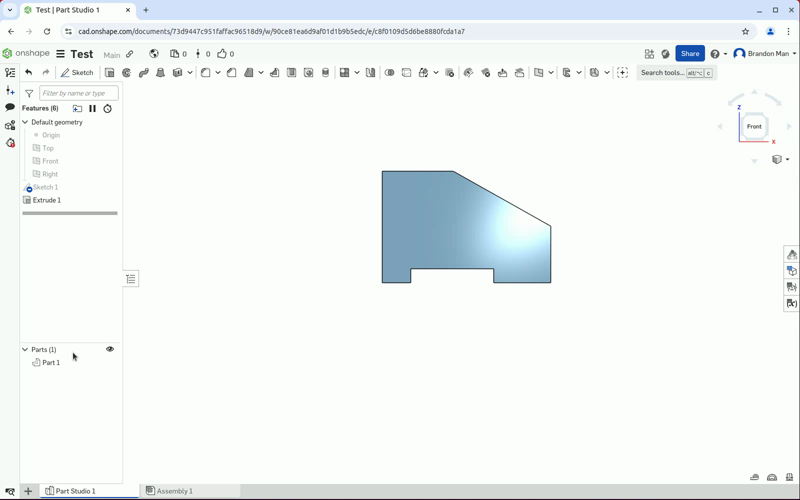
key(y)
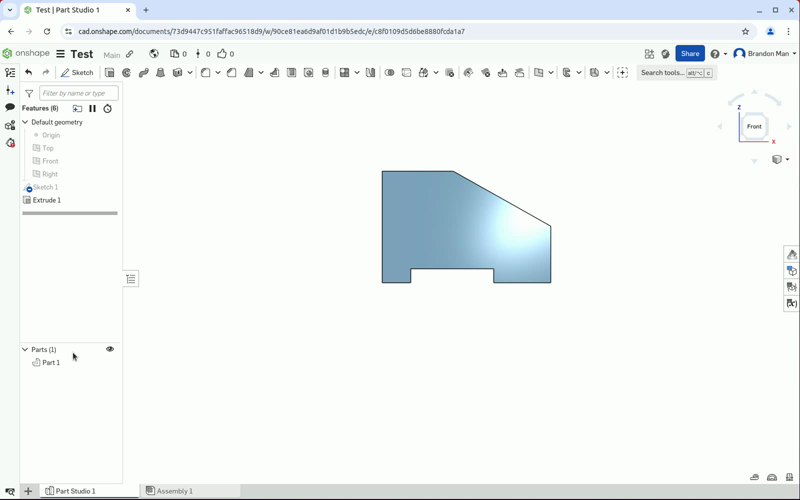
key(shift+p)
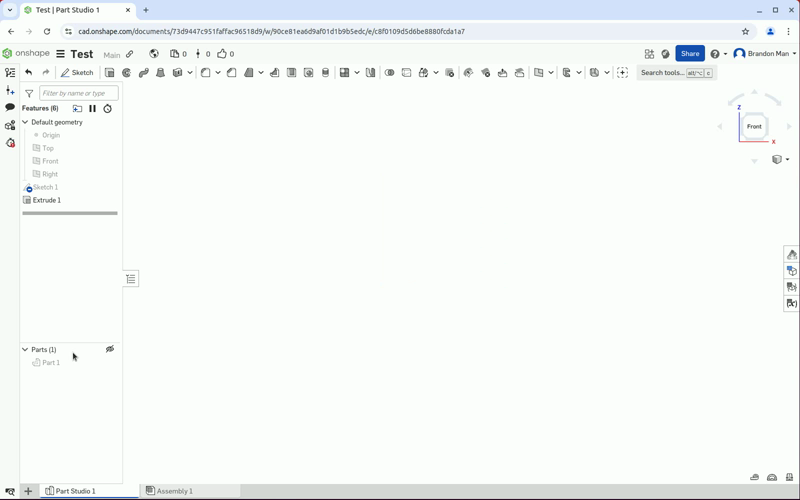
key(space)
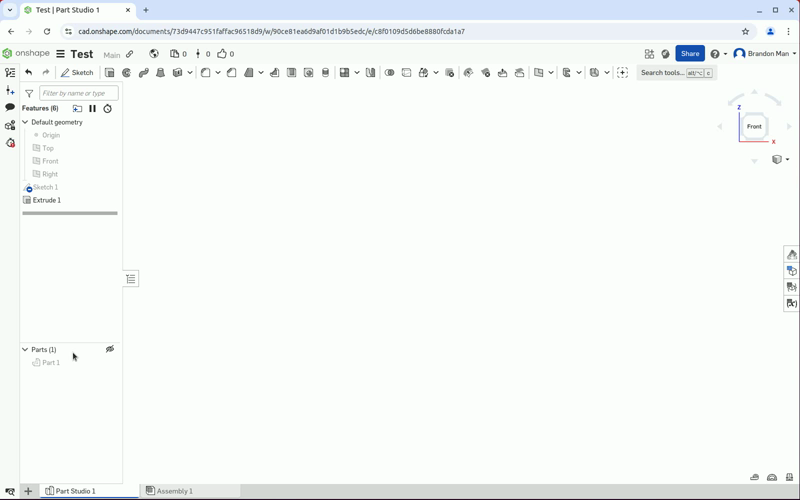
key_down(shift)
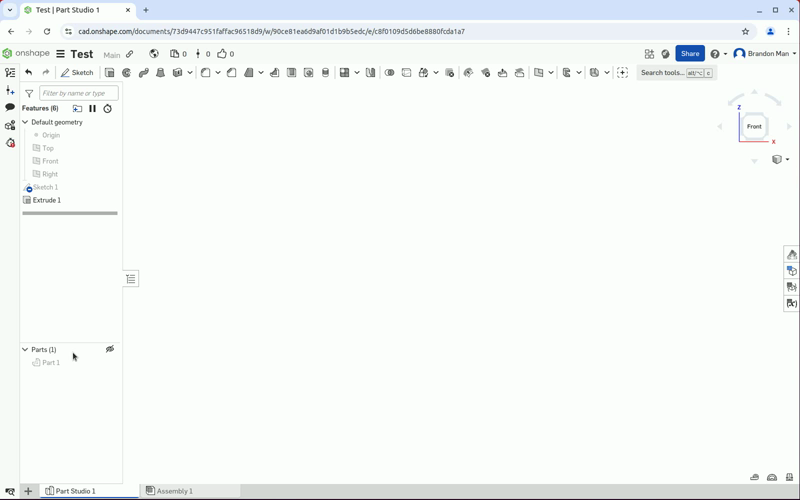
key(down)
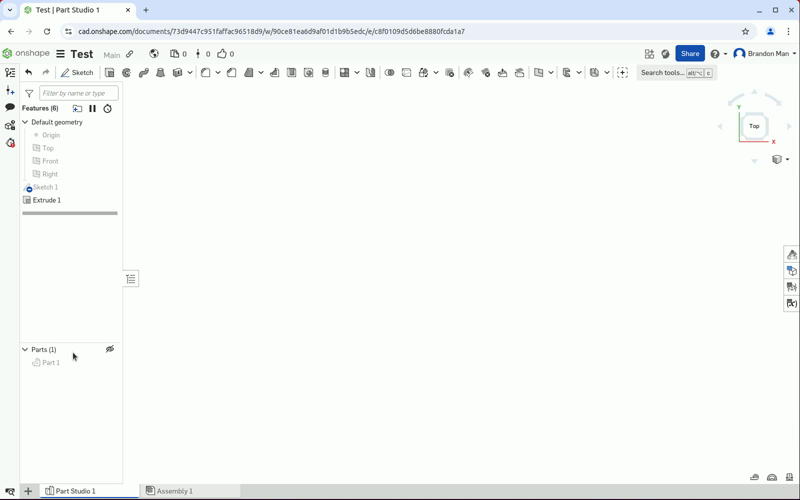
key_up(shift)
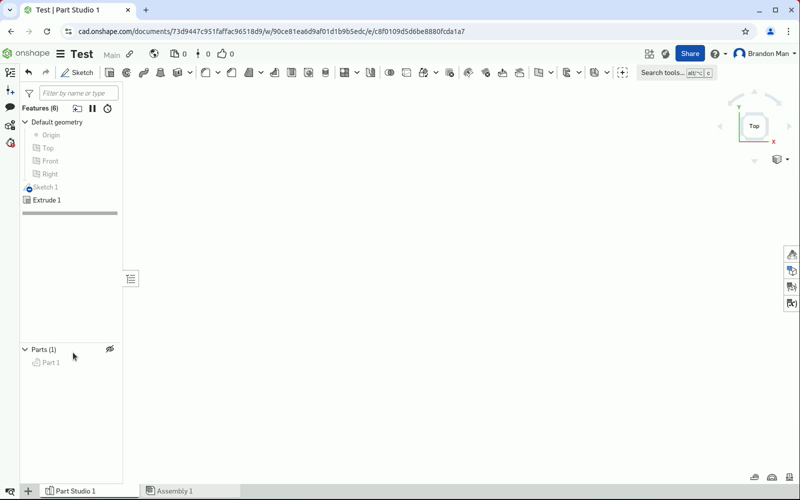
mouse_move(73, 352)
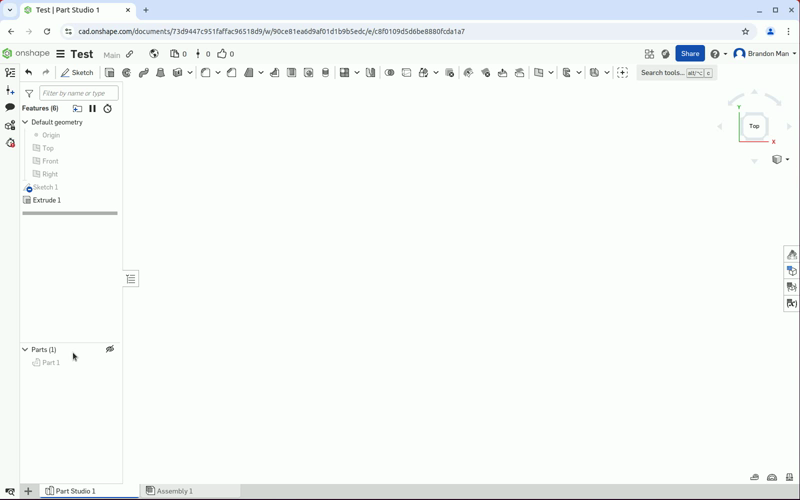
key(shift+y)
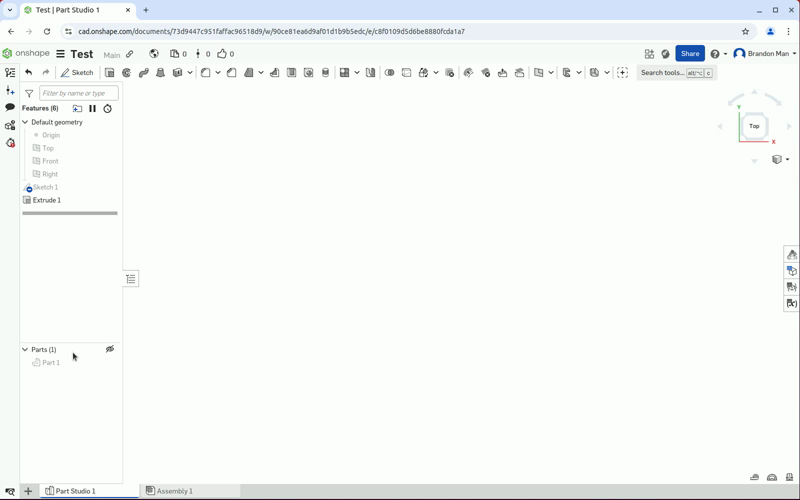
key(shift+s)
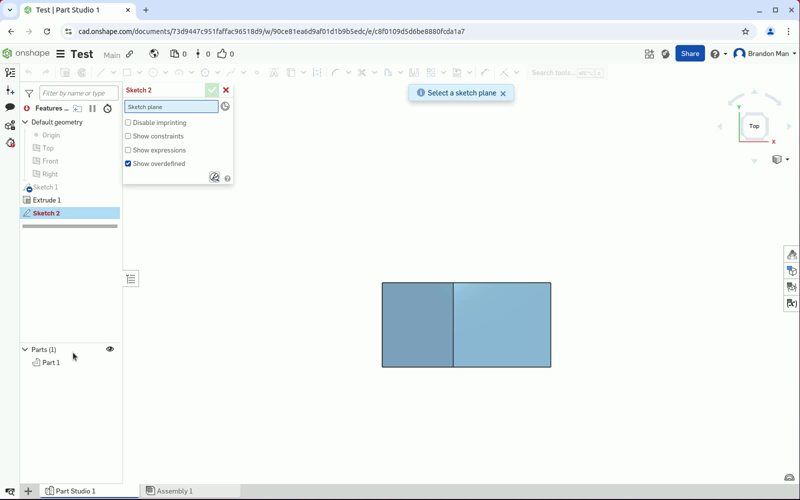
mouse_move(73, 150)
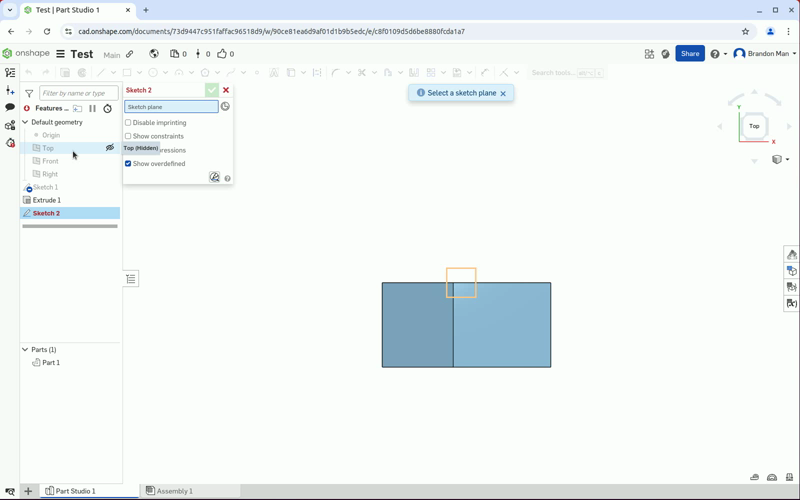
click(73, 150)
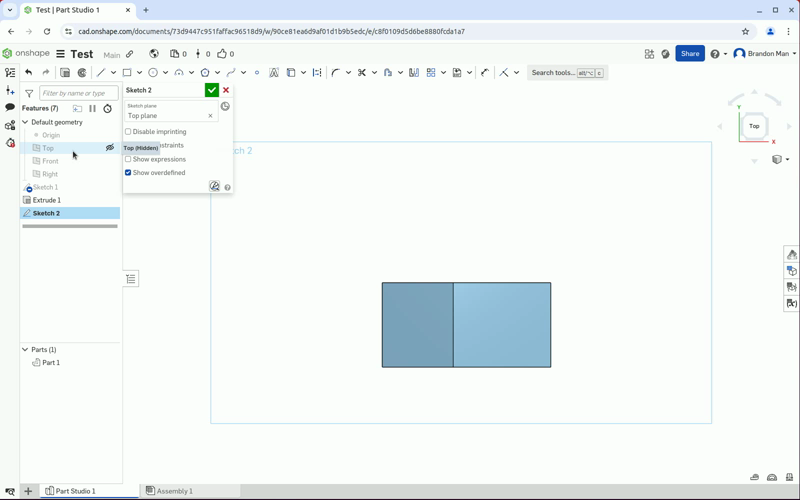
mouse_move(73, 352)
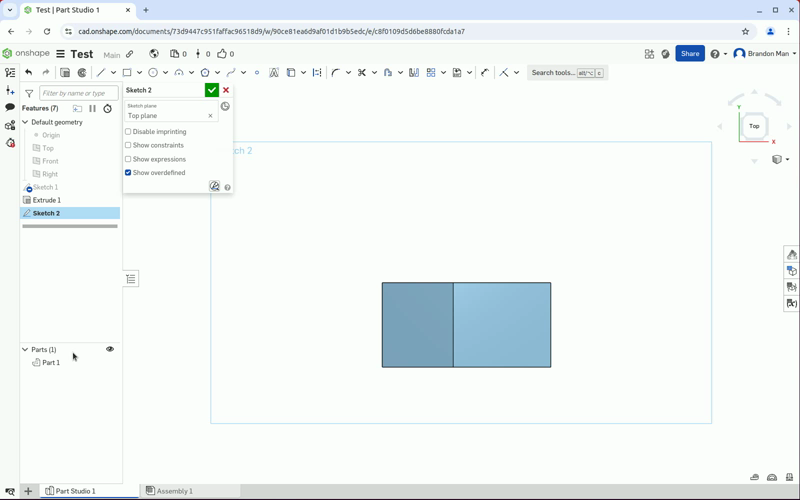
key(y)
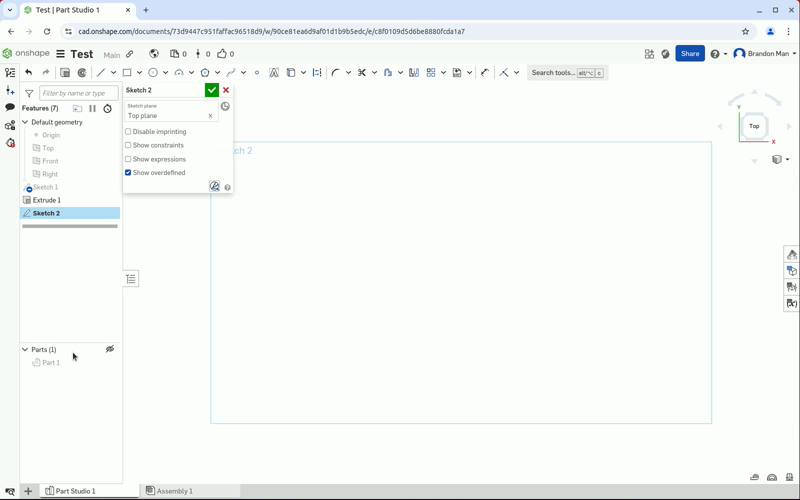
key(l)
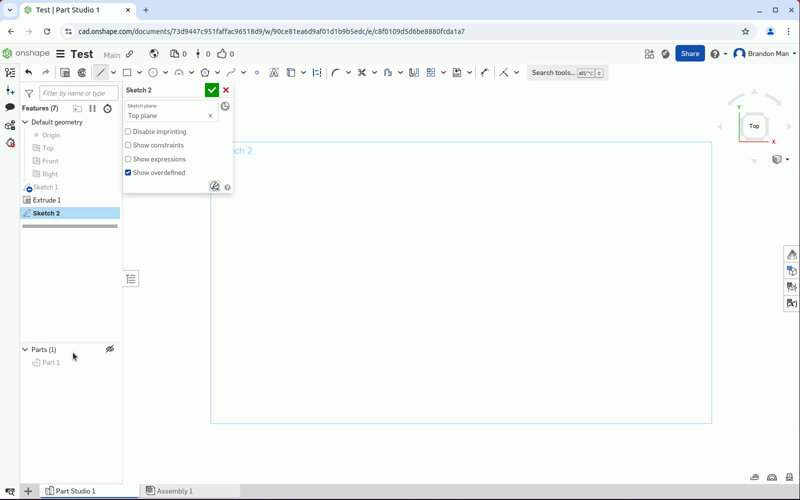
key_down(shift)
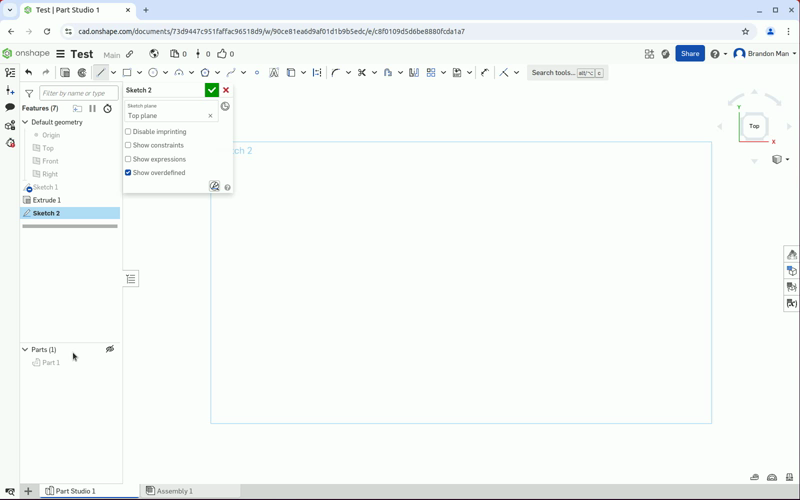
mouse_move(494, 353)
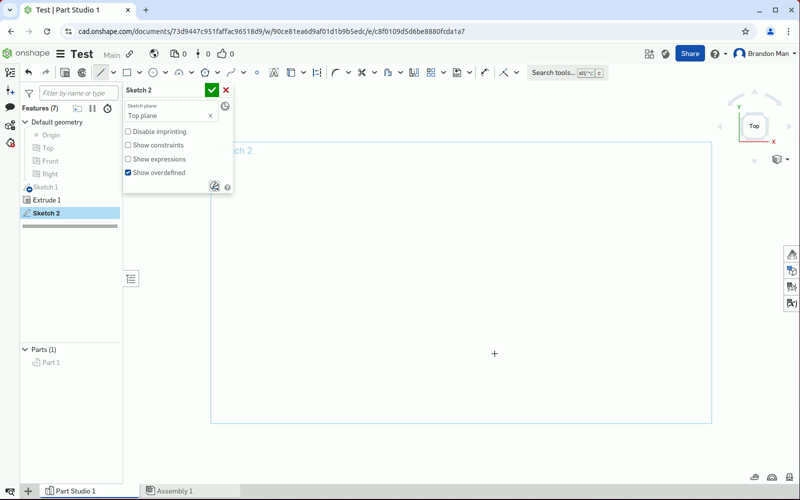
click(494, 353)
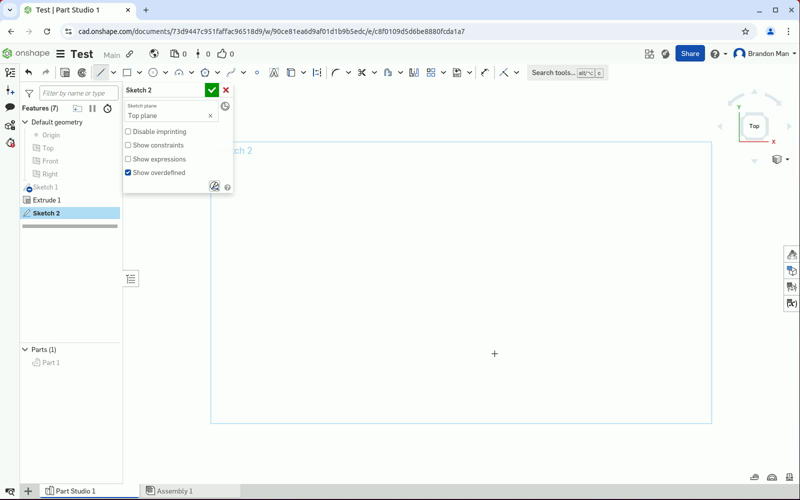
key_up(shift)
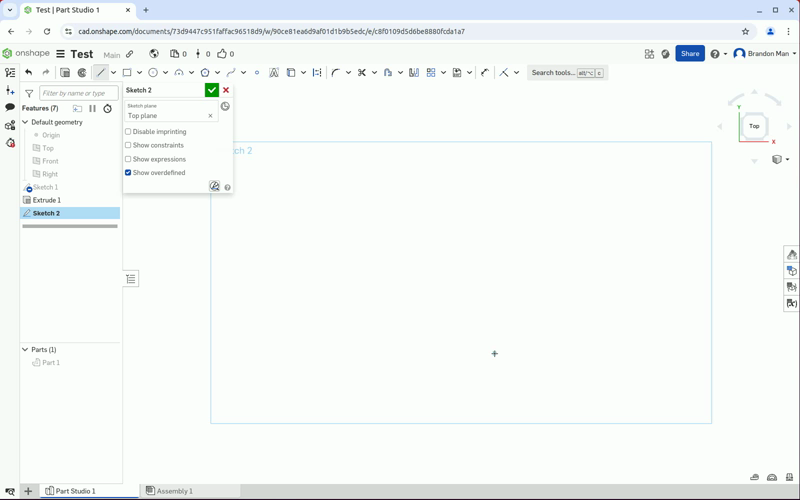
key_down(shift)
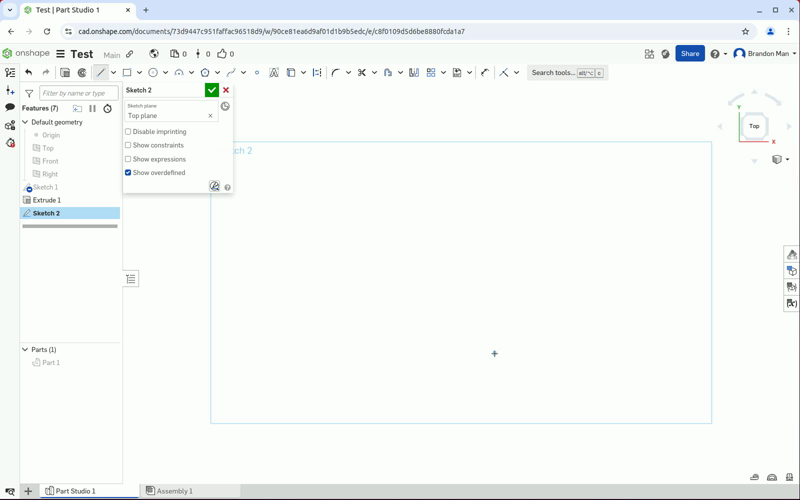
mouse_move(524, 353)
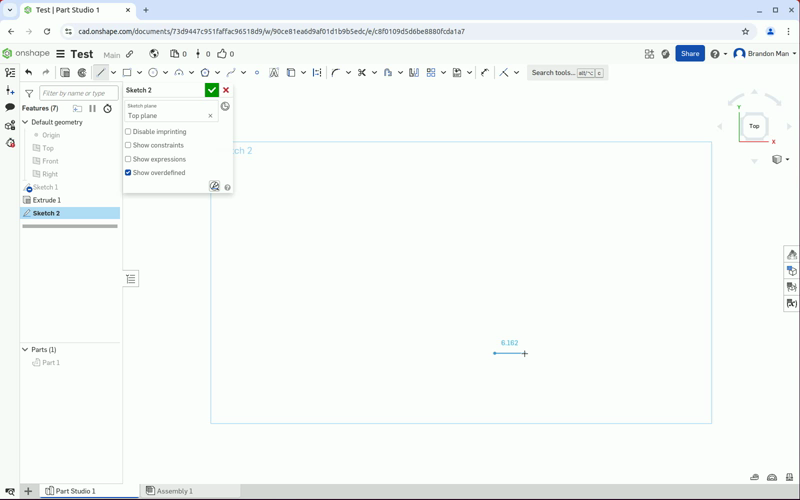
mouse_move(551, 353)
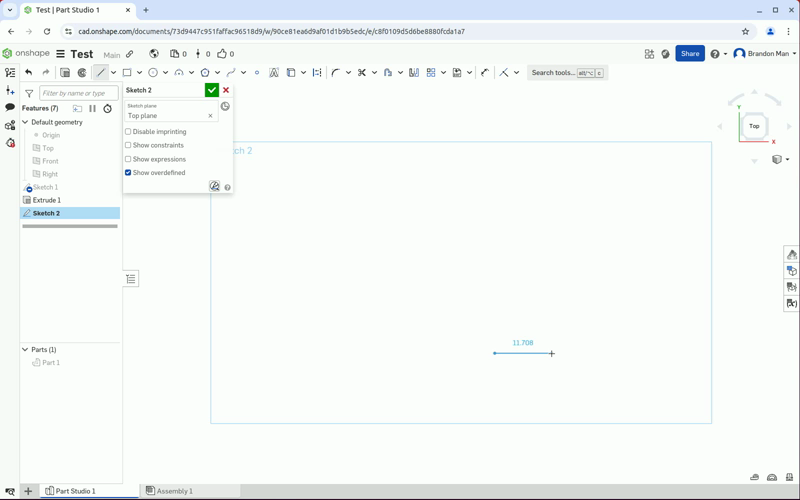
click(551, 353)
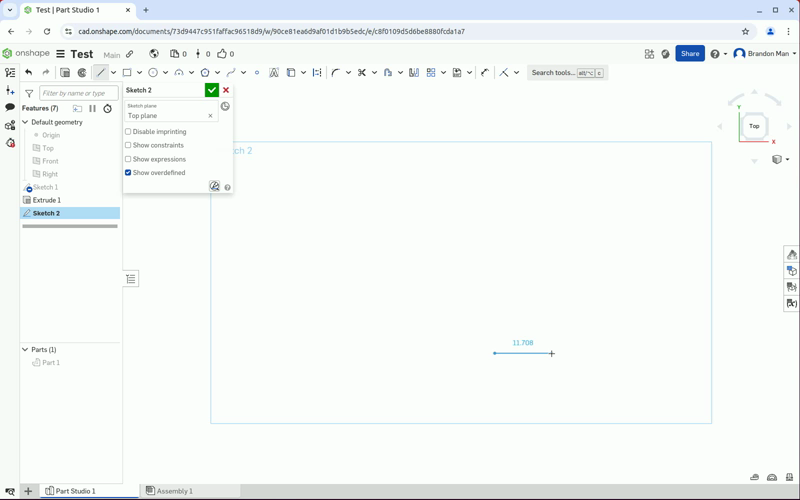
key_up(shift)
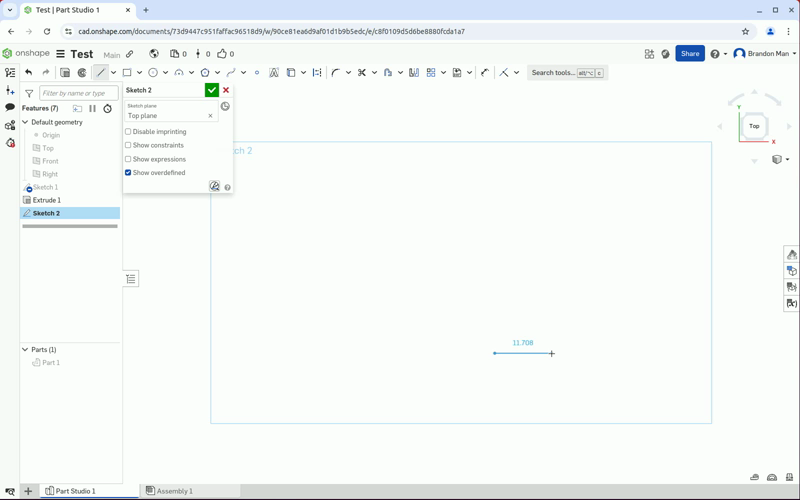
key_down(shift)
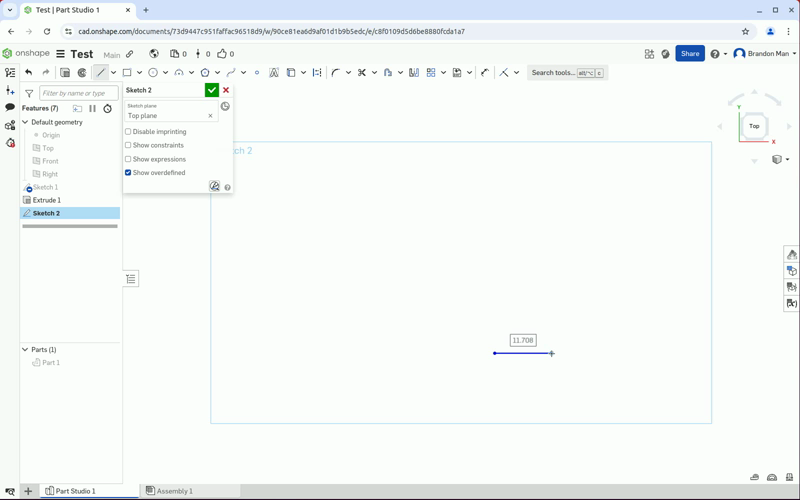
mouse_move(581, 353)
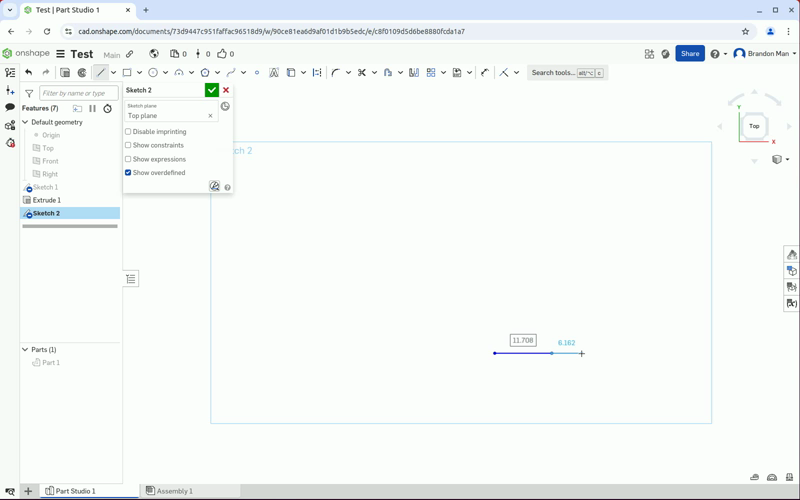
mouse_move(551, 296)
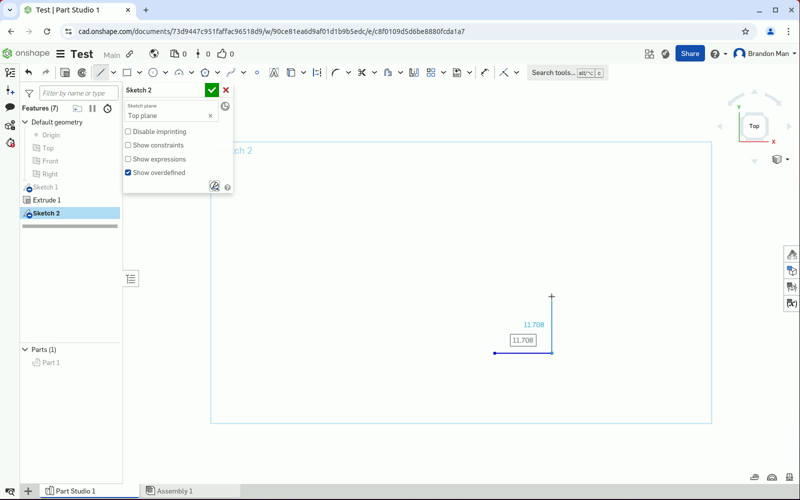
click(551, 296)
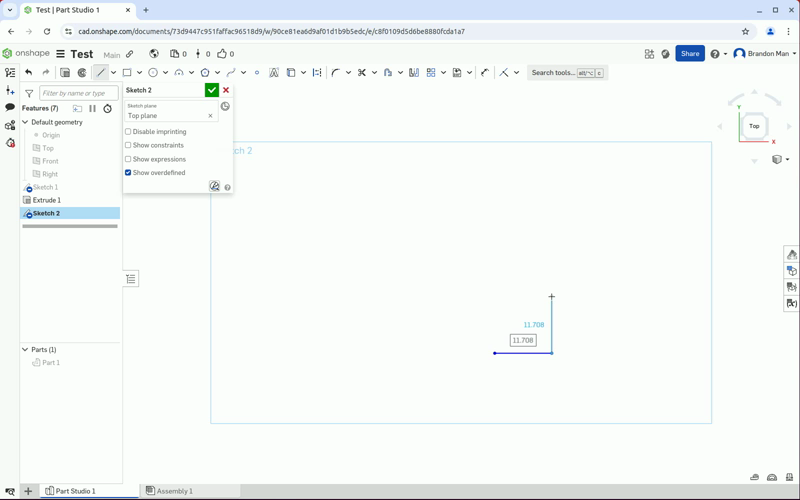
key_up(shift)
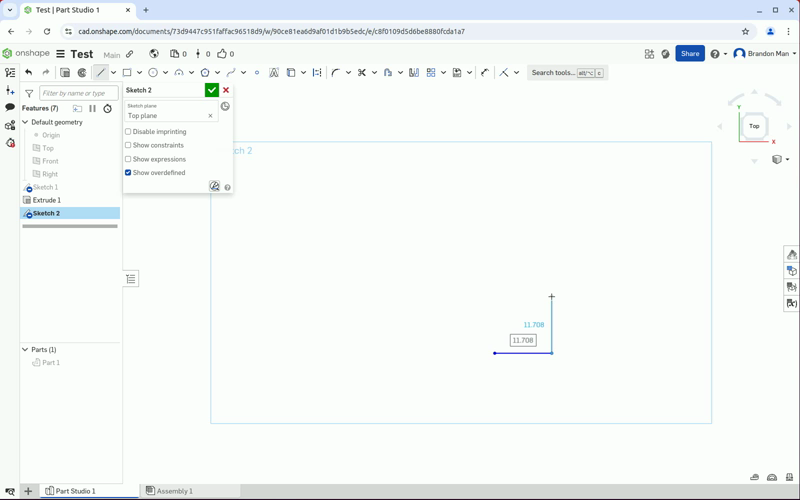
key_down(shift)
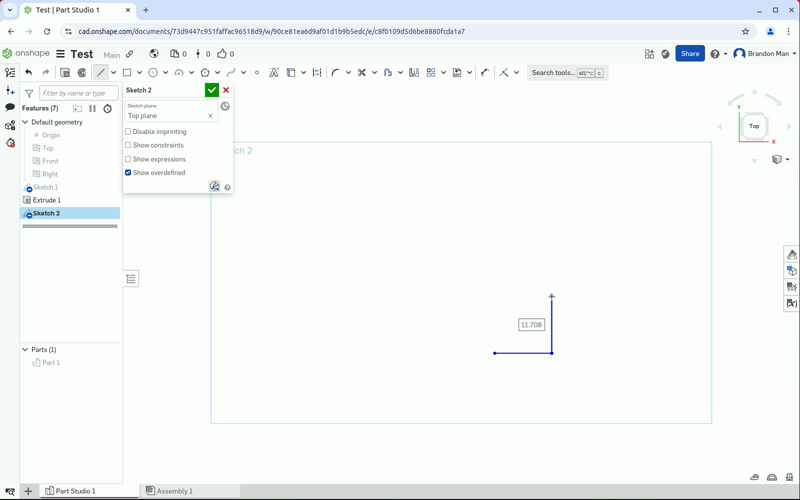
mouse_move(581, 296)
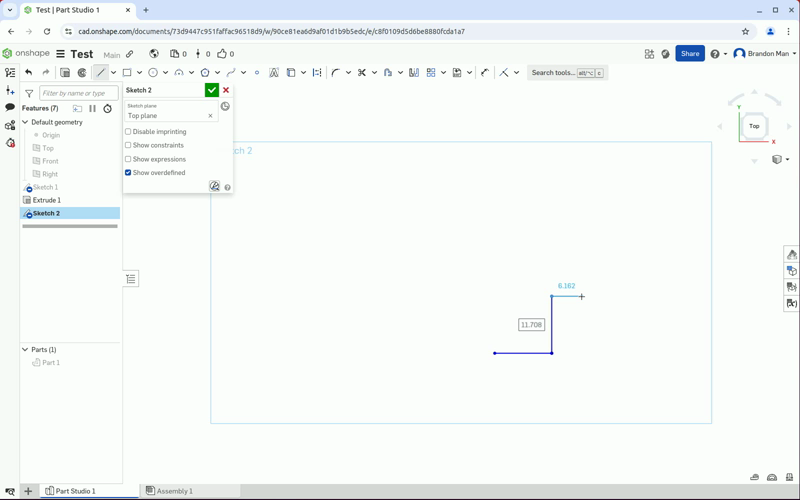
mouse_move(494, 296)
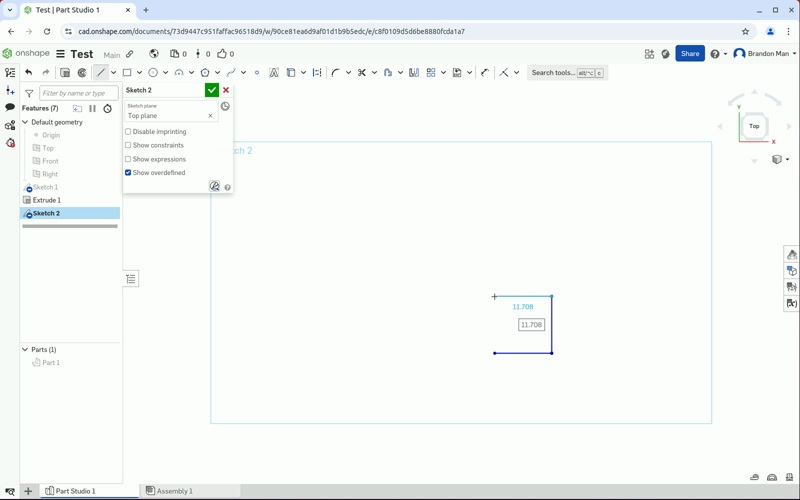
click(494, 296)
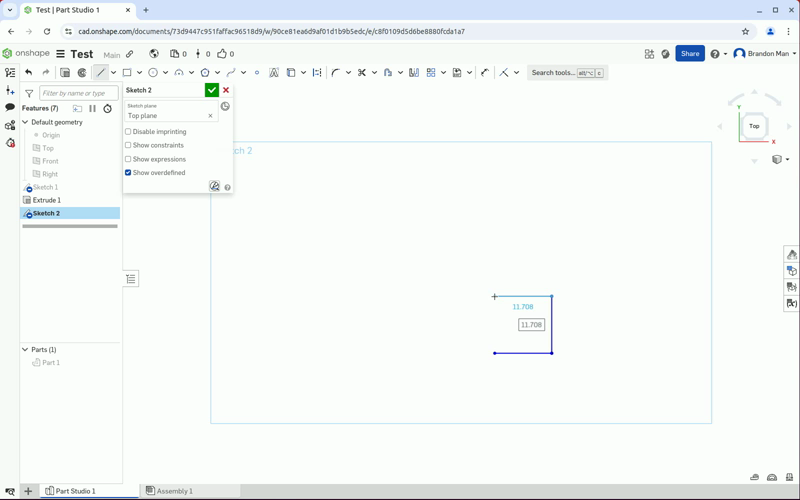
key_up(shift)
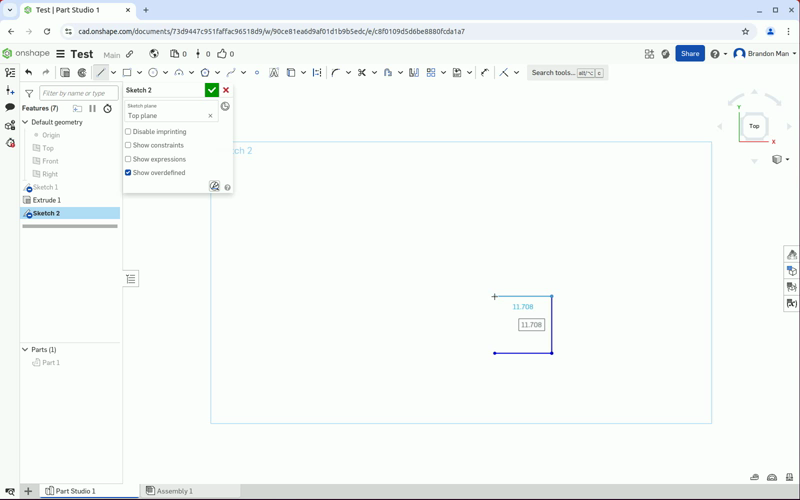
mouse_move(524, 296)
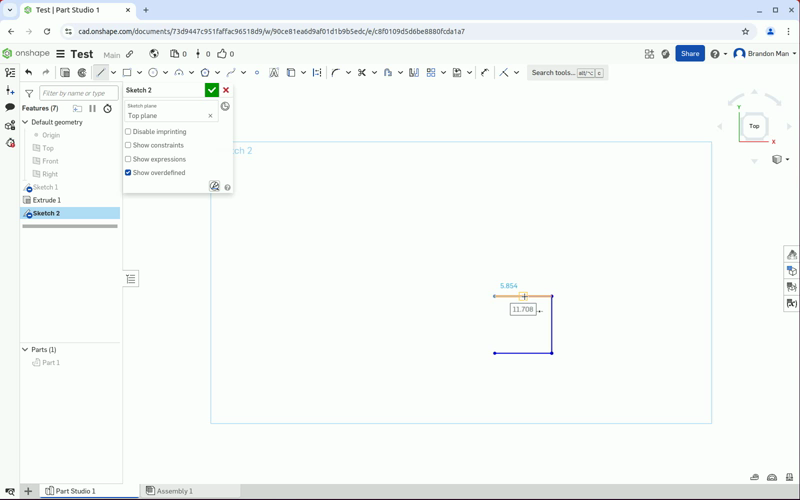
key_down(shift)
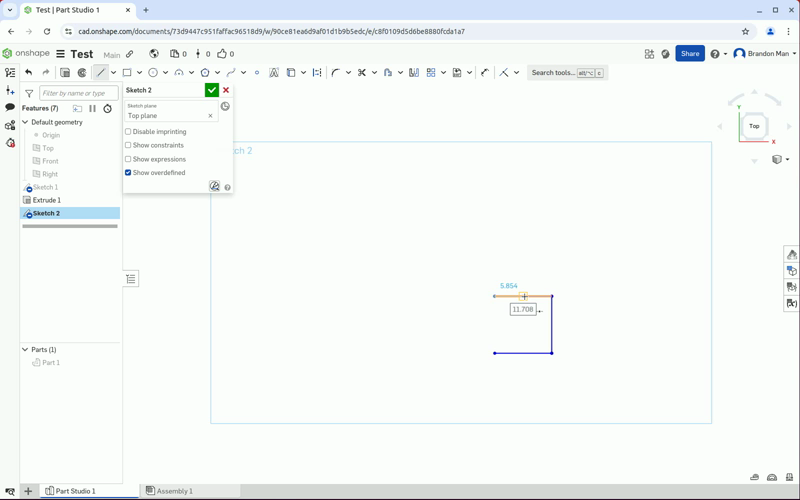
mouse_move(494, 353)
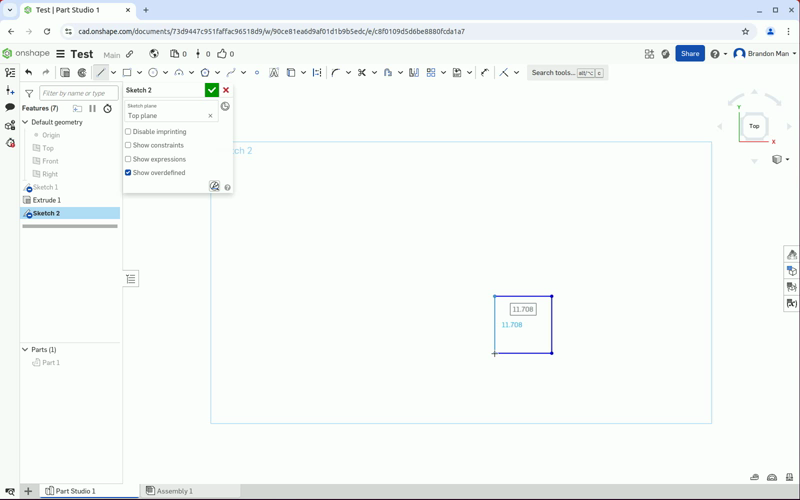
key_up(shift)
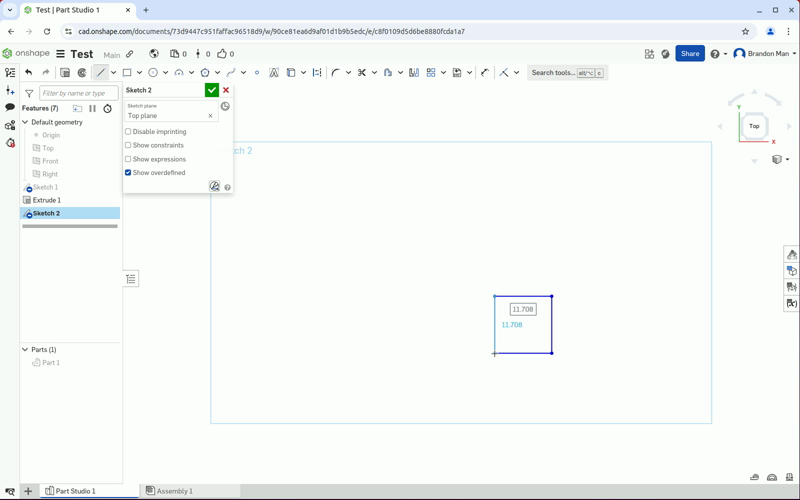
click(494, 353)
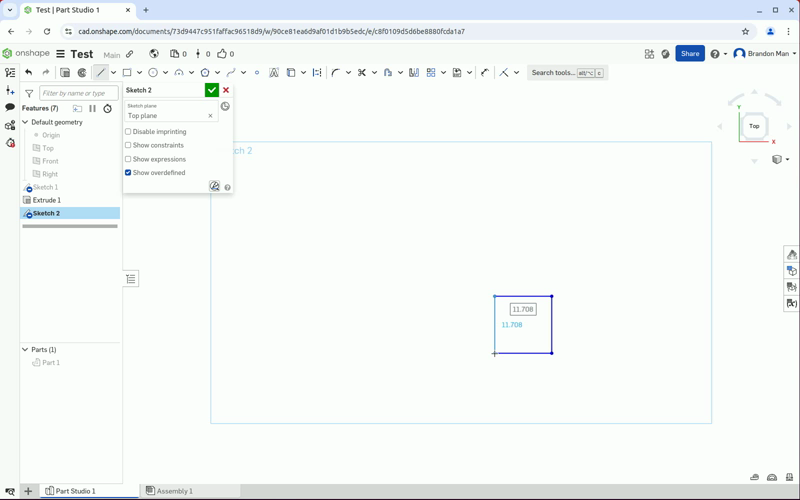
key(esc)
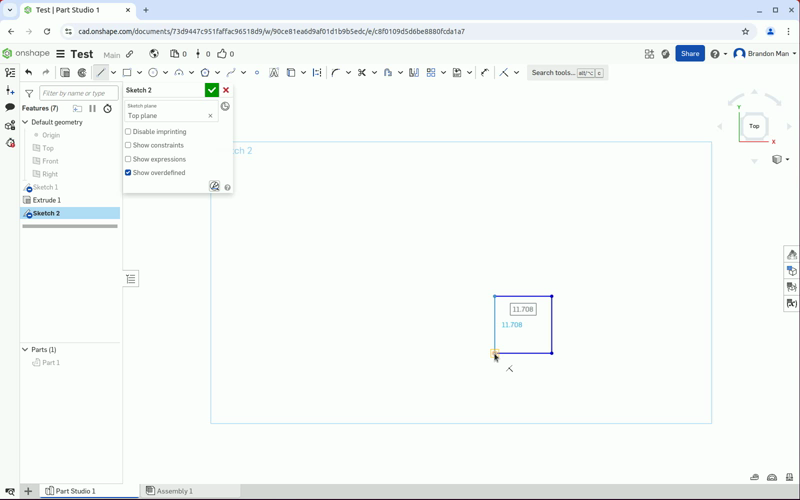
mouse_move(535, 340)
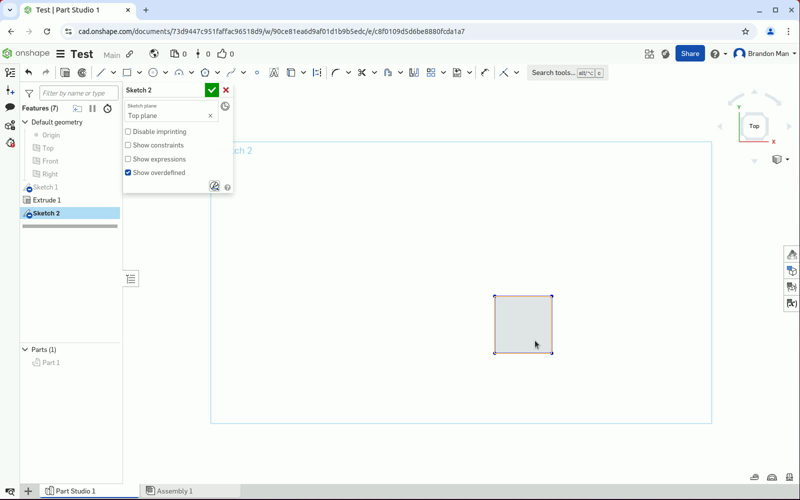
click(535, 340)
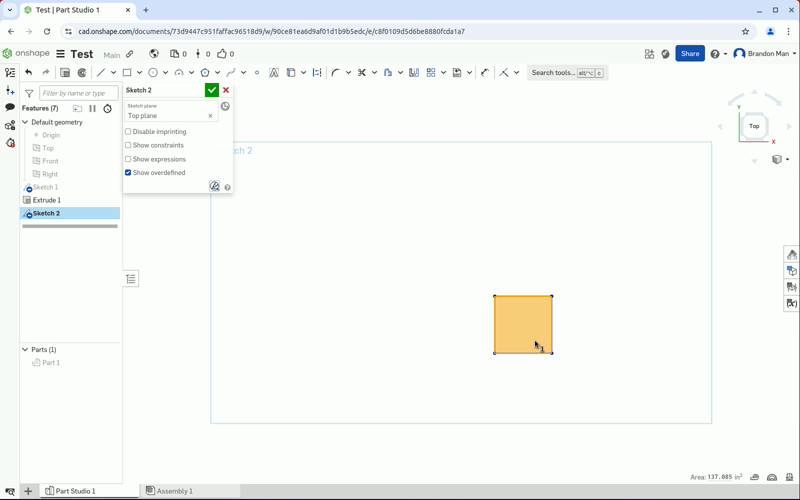
mouse_move(73, 352)
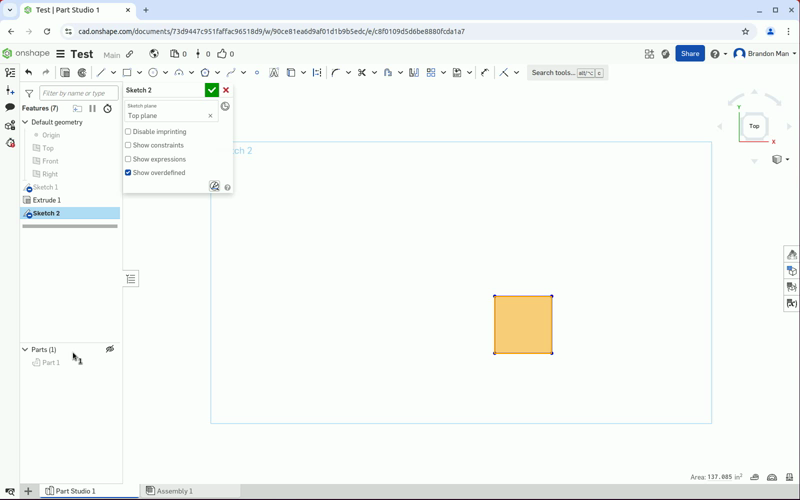
key(shift+y)
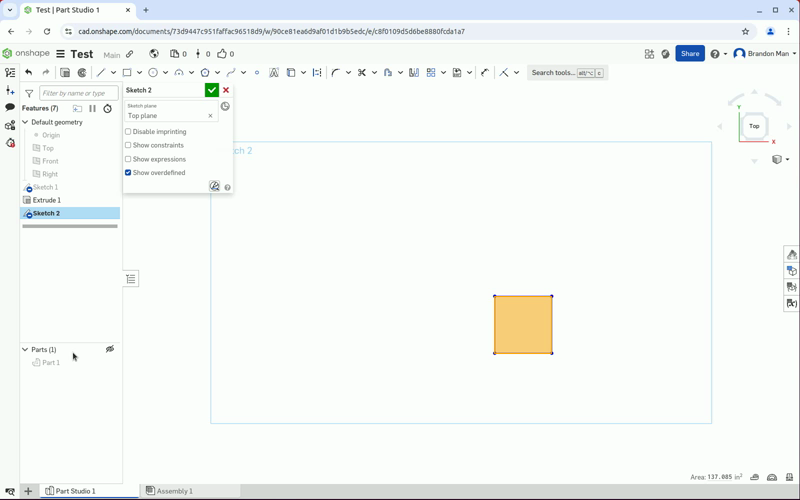
key(shift+e)
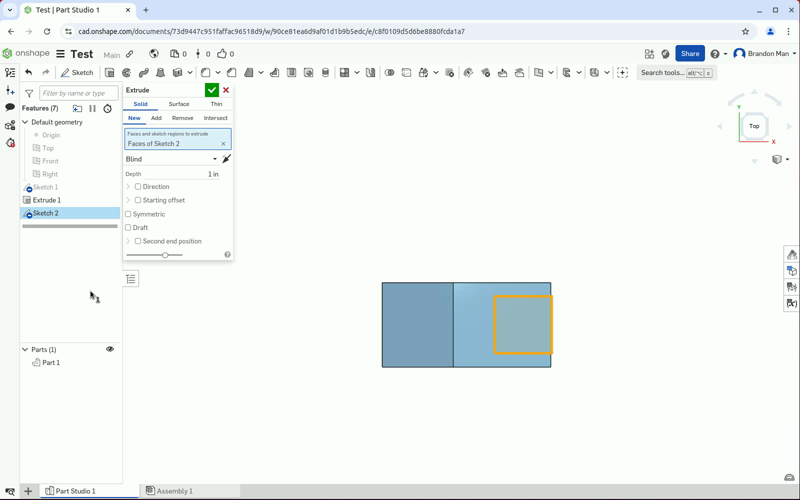
mouse_move(143, 106)
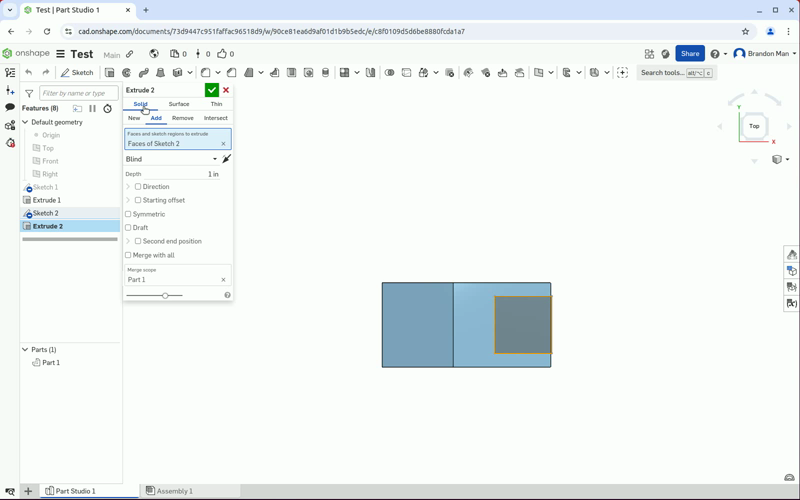
click(143, 106)
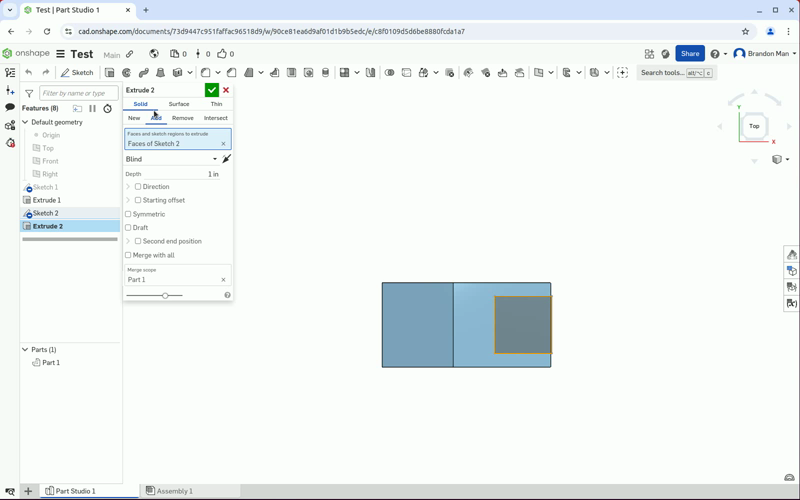
mouse_move(186, 120)
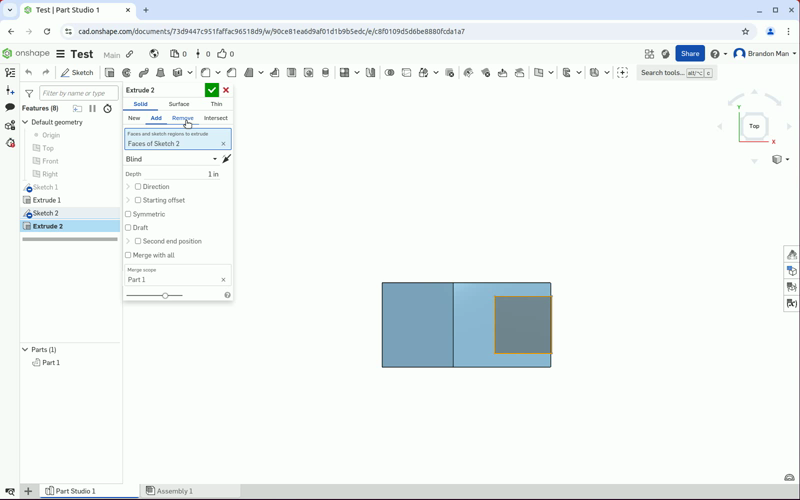
click(186, 120)
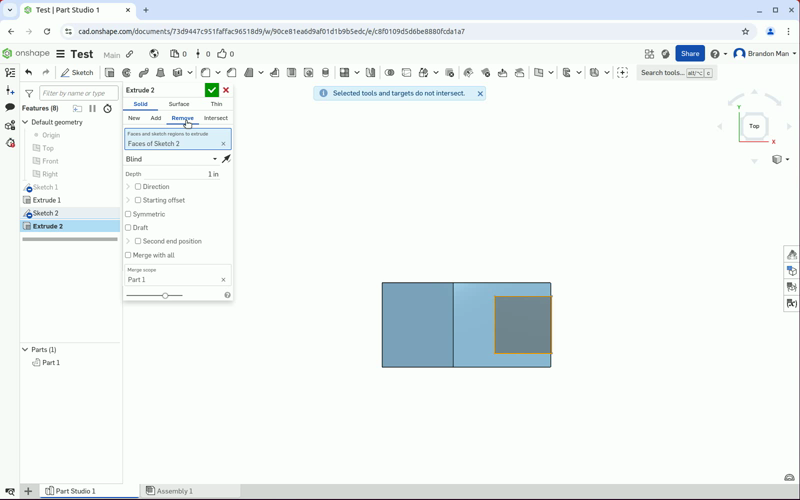
key(tab, 4)
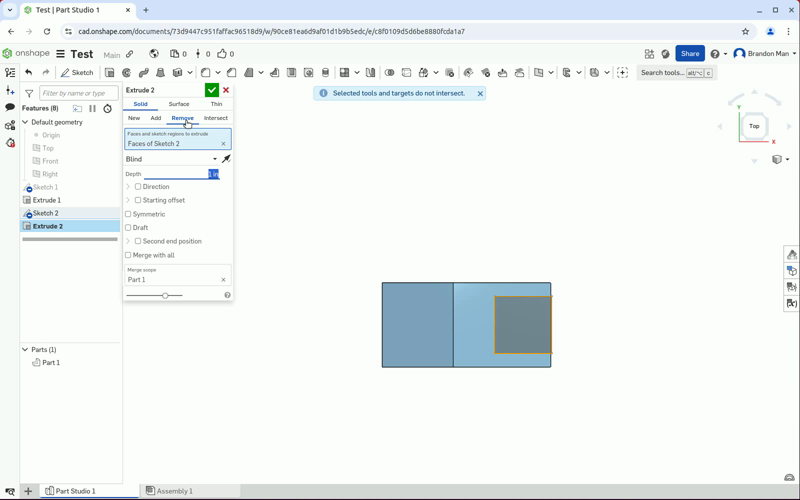
text(-28.885)
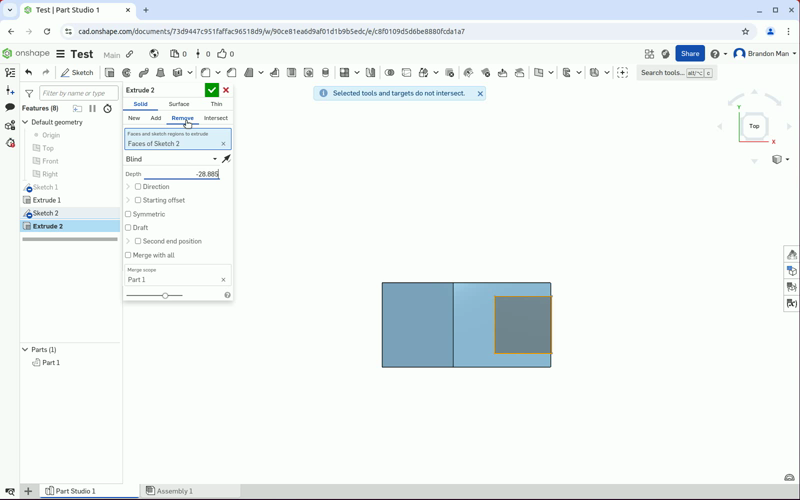
key(tab, 6)
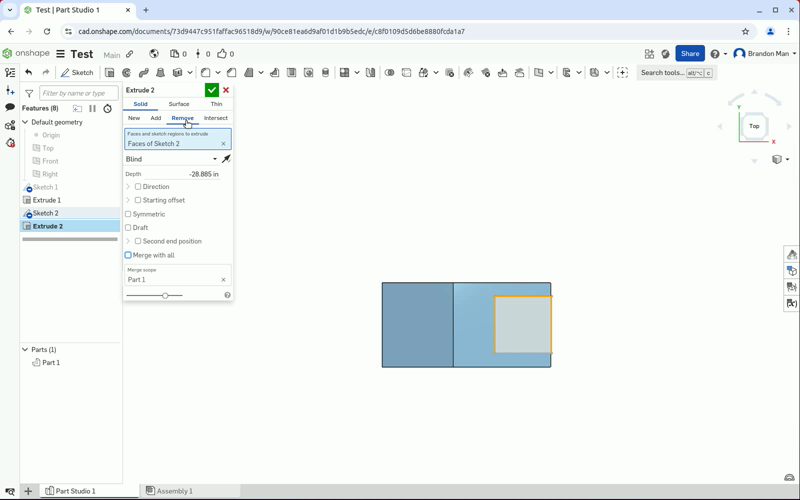
key(space)
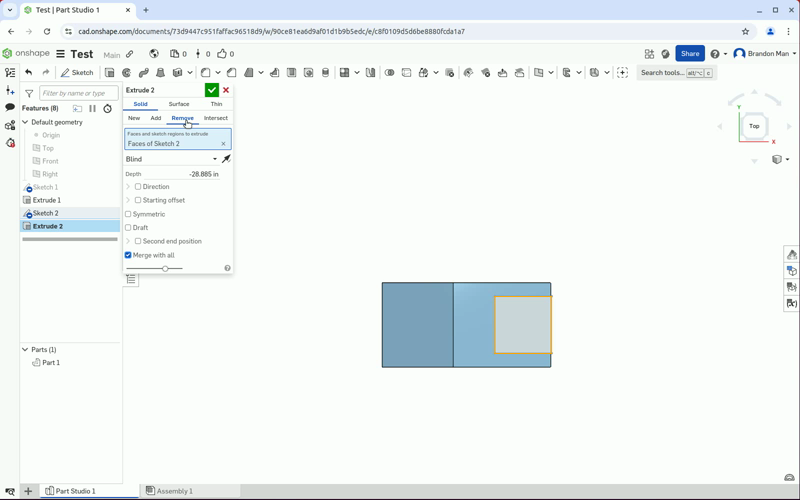
key(enter)
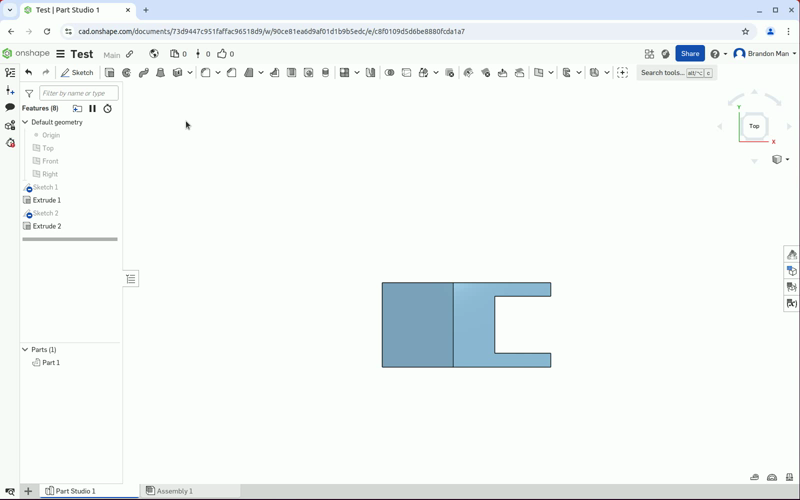
key(shift+h)
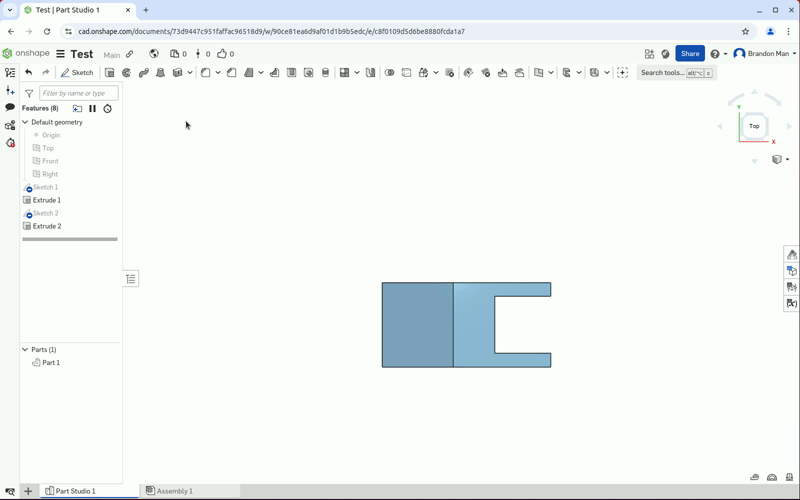
key(shift+h)
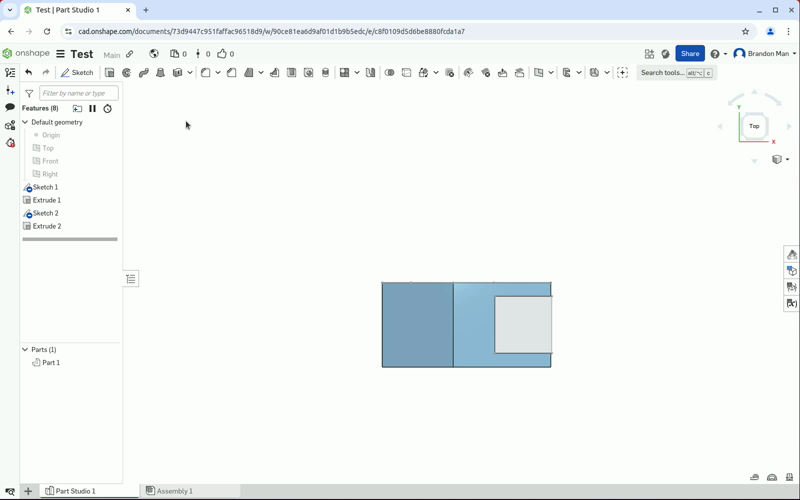
key(shift+7)
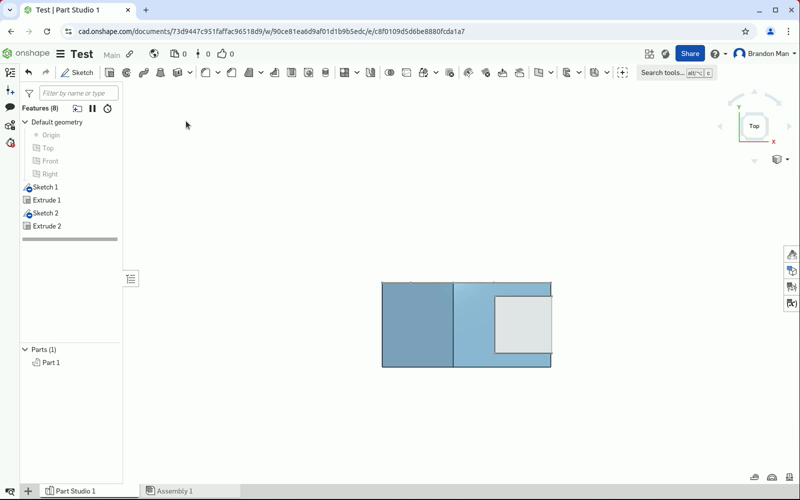
key(up, 3)
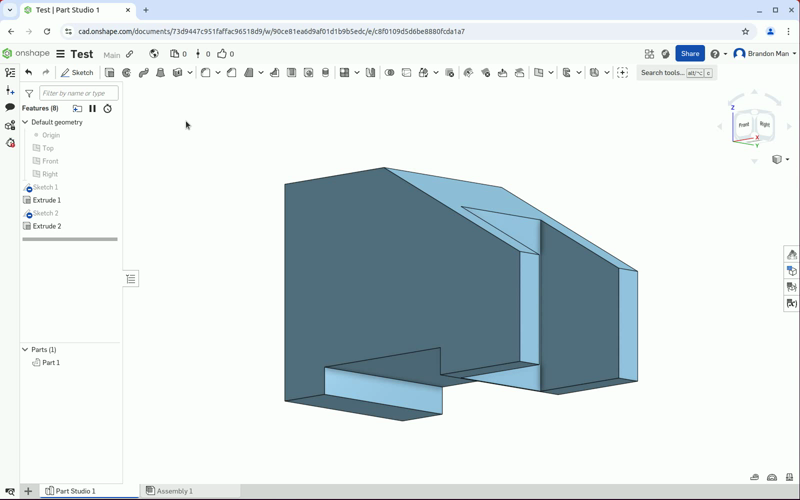
key(left, 3)
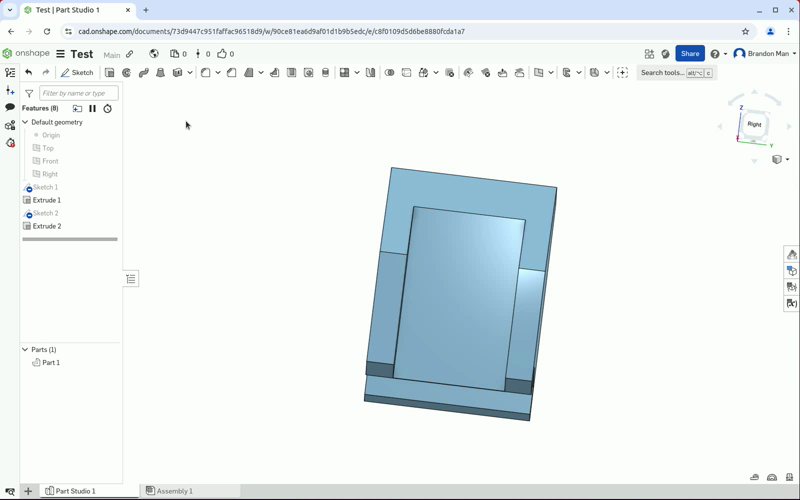
key(right, 3)
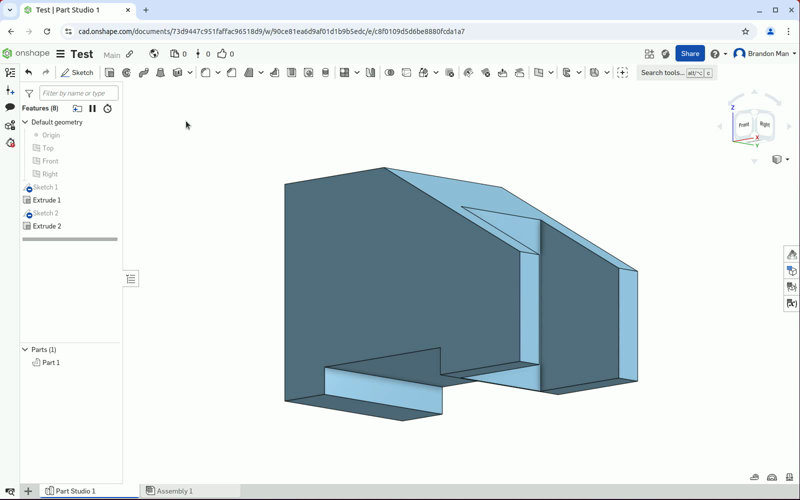
key(down, 3)
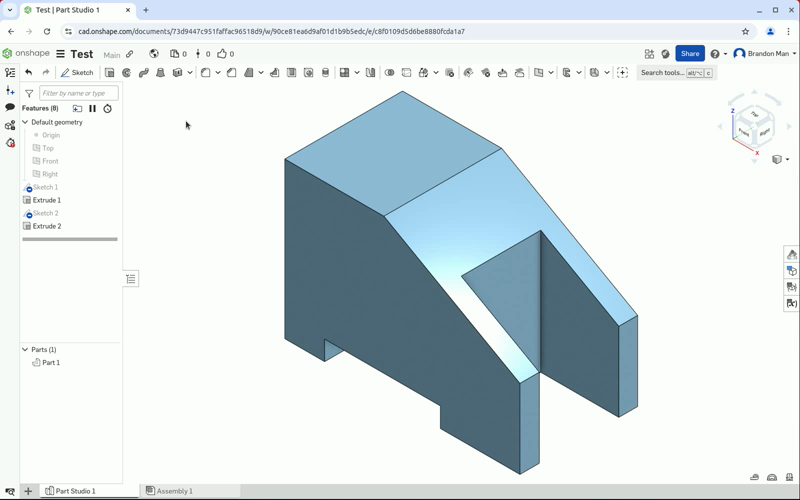
mouse_move(73, 189)
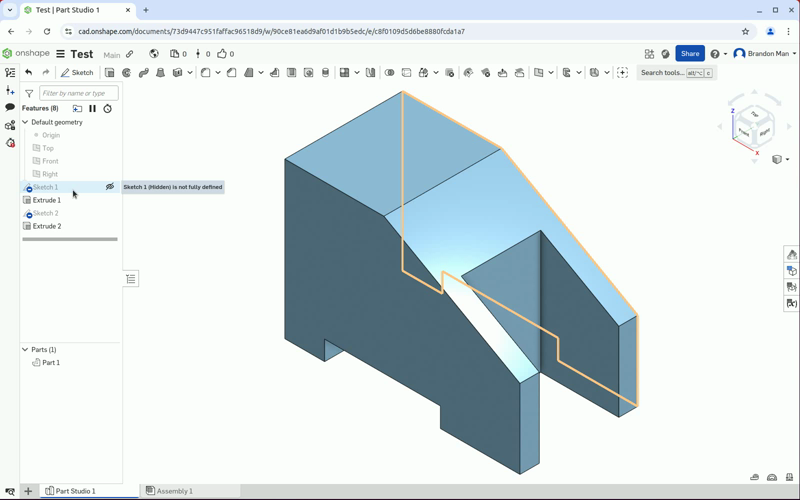
click(73, 189)